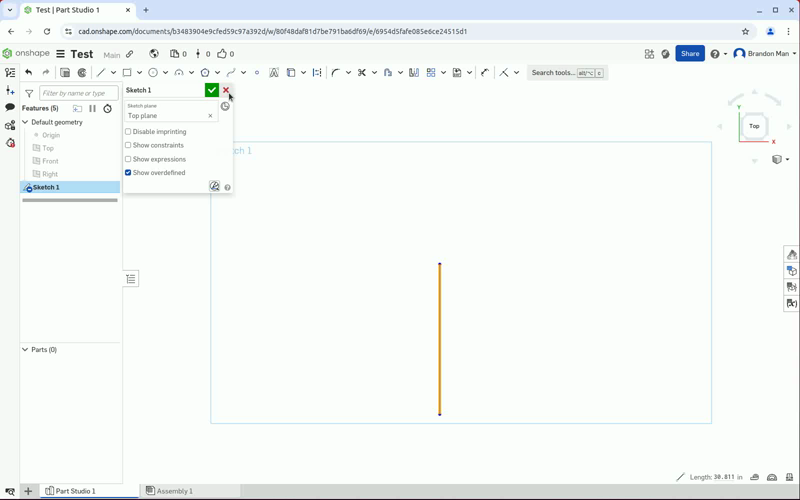
key(shift+h)
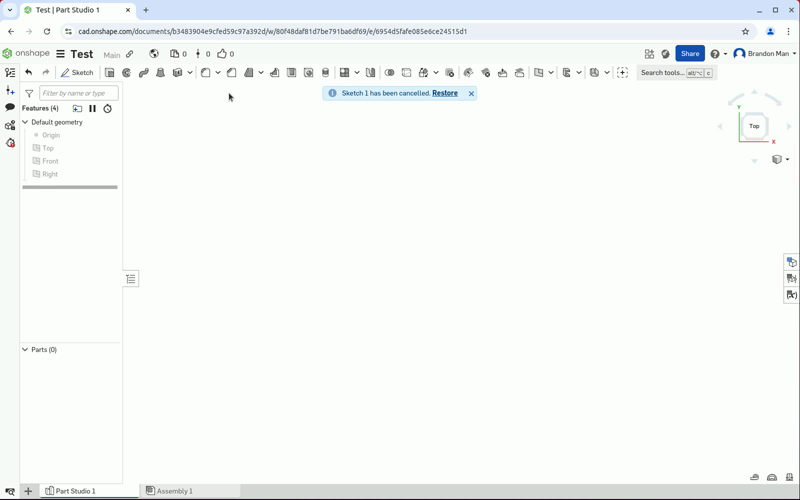
mouse_move(73, 352)
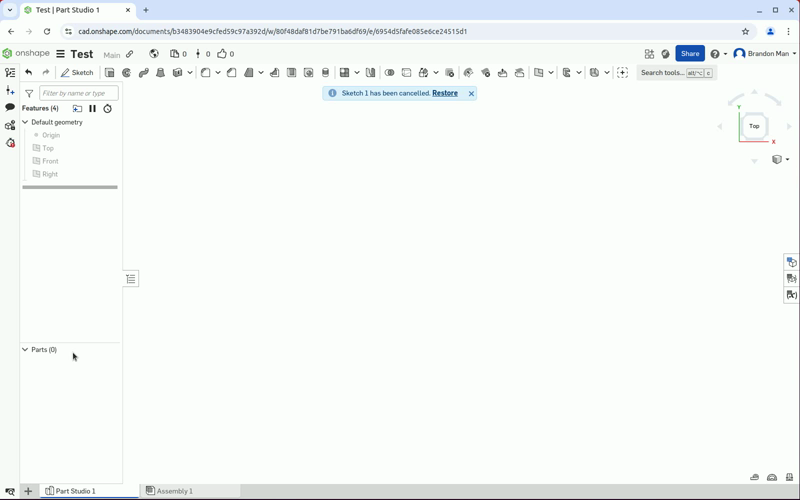
key(y)
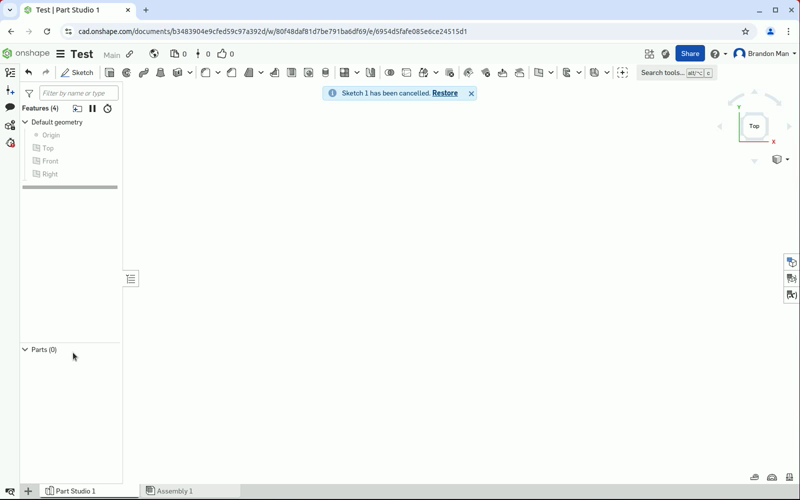
key(shift+p)
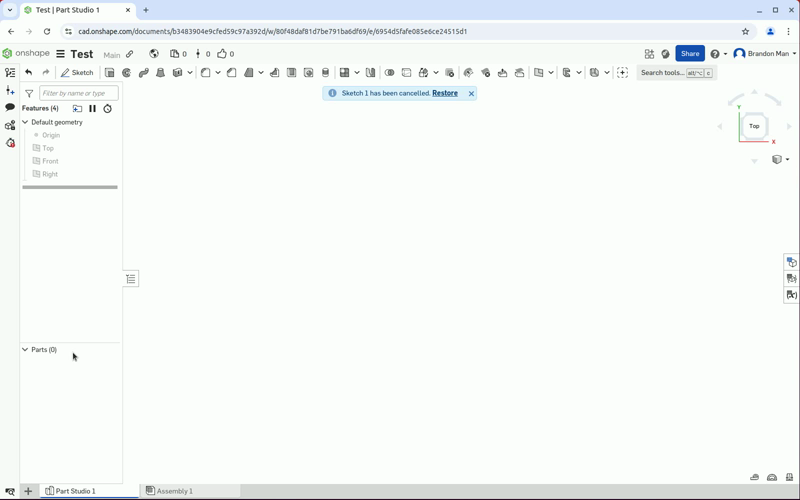
key(space)
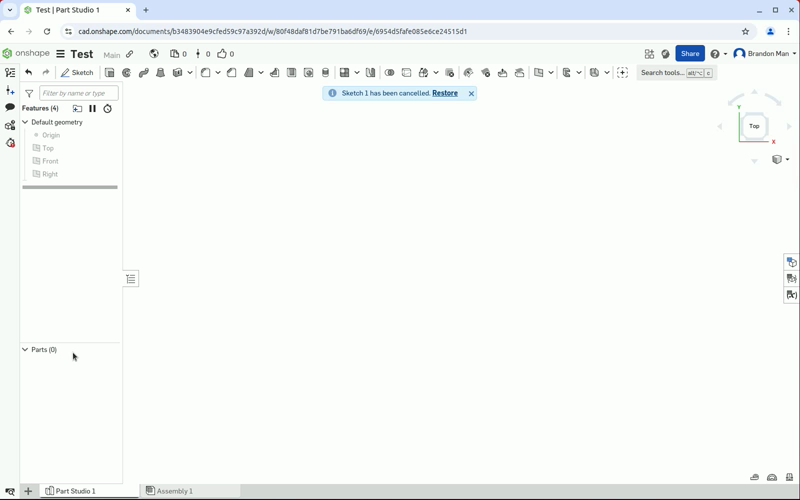
key_down(shift)
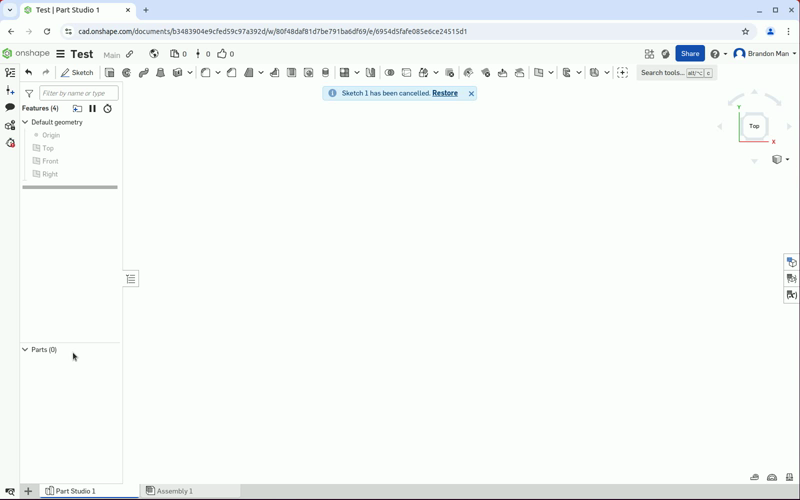
key(up)
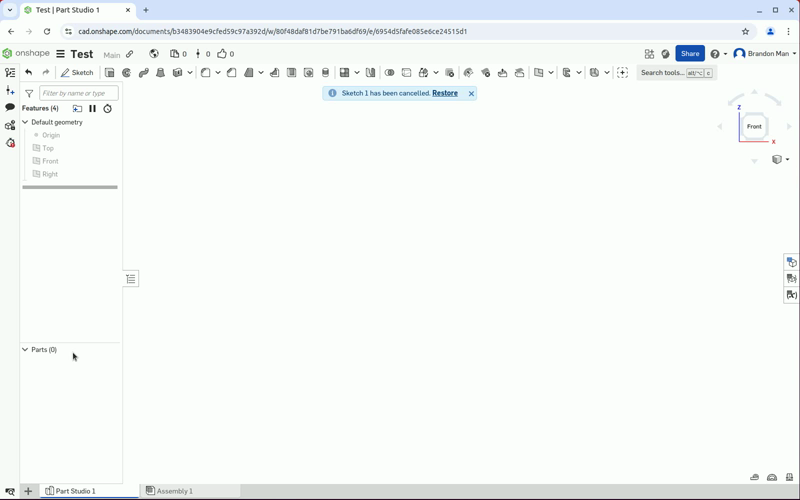
key_up(shift)
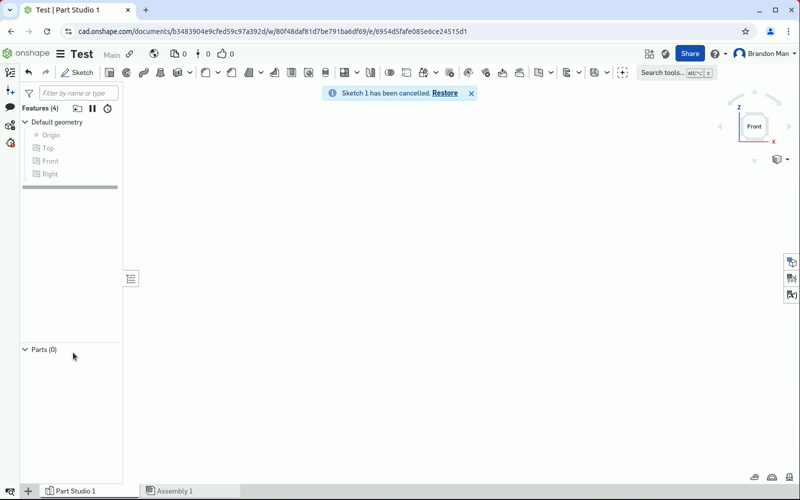
mouse_move(73, 352)
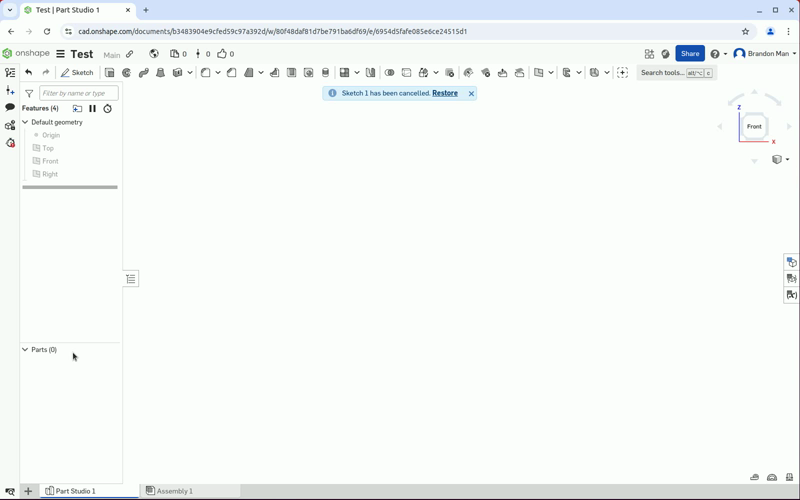
key(shift+y)
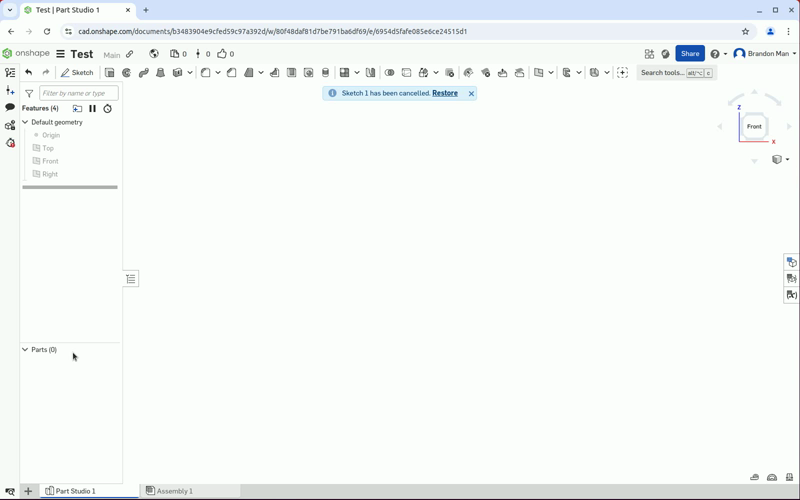
key(shift+s)
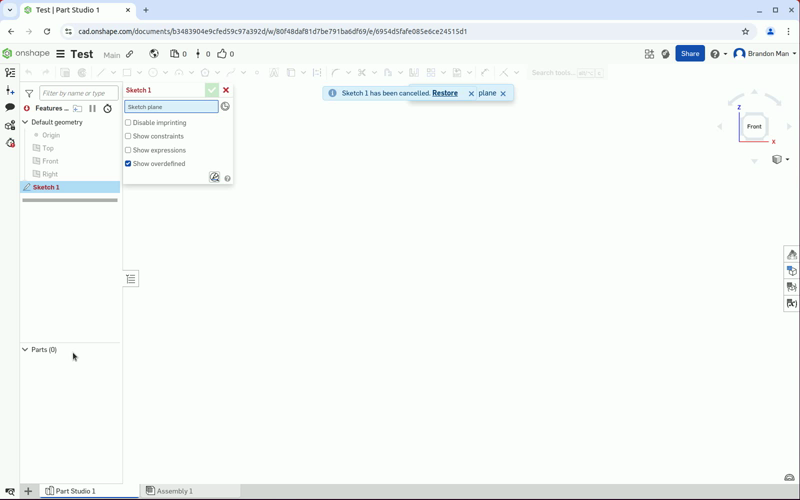
mouse_move(73, 163)
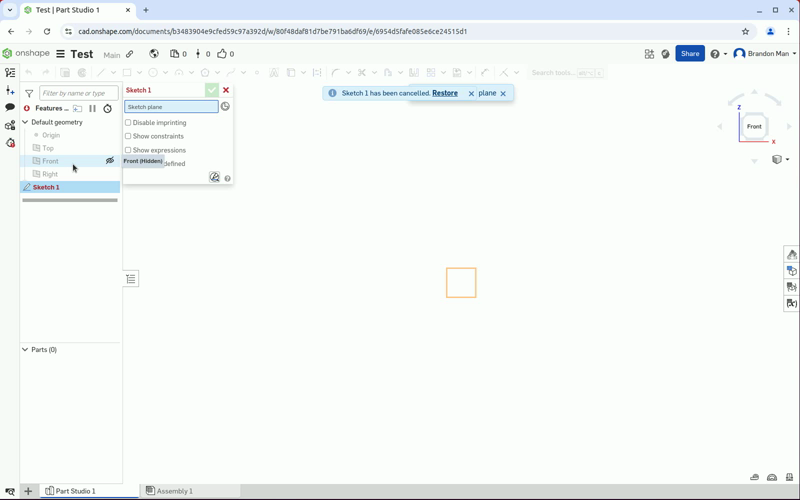
click(73, 163)
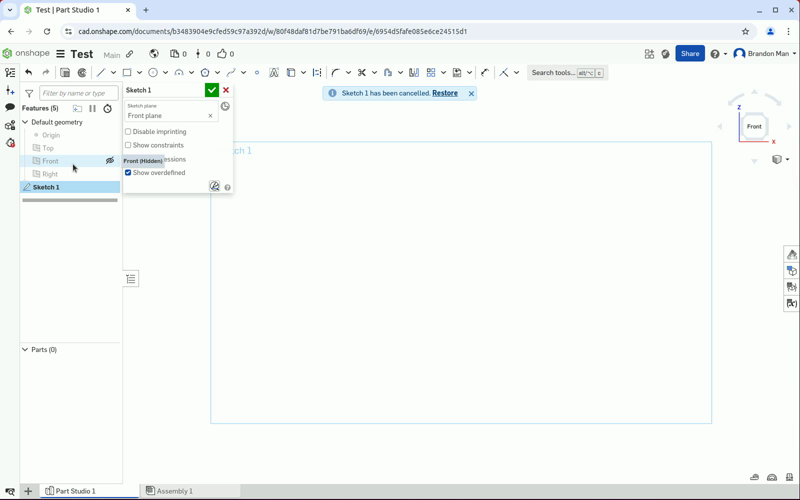
mouse_move(73, 352)
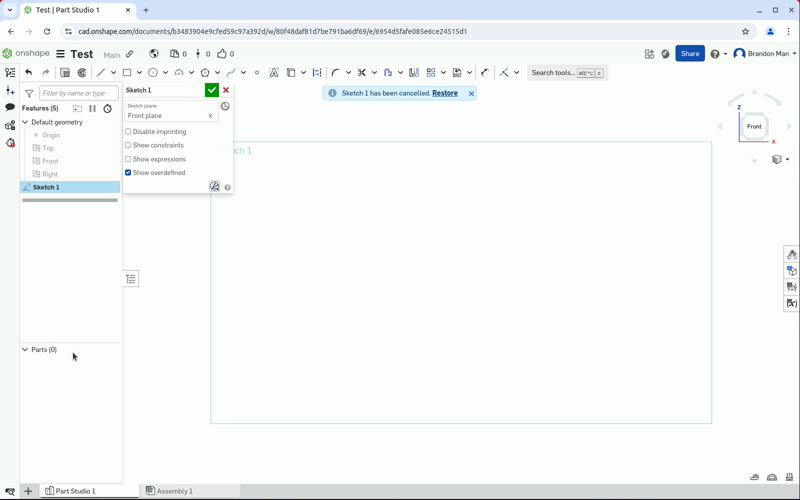
key(y)
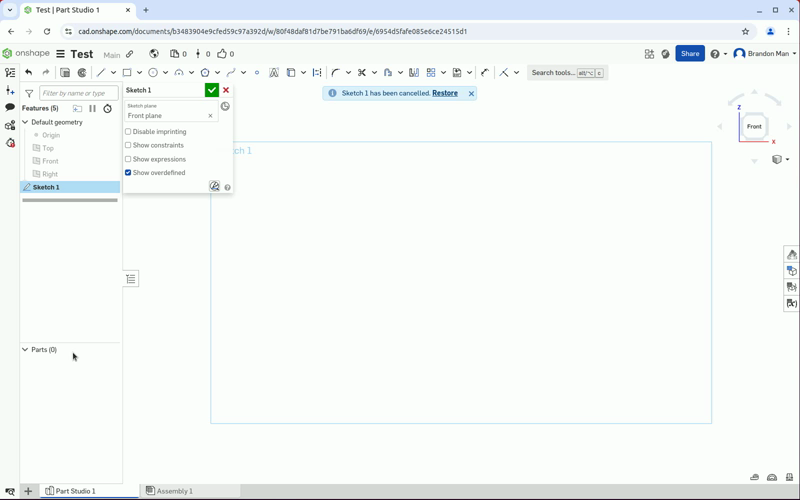
key(l)
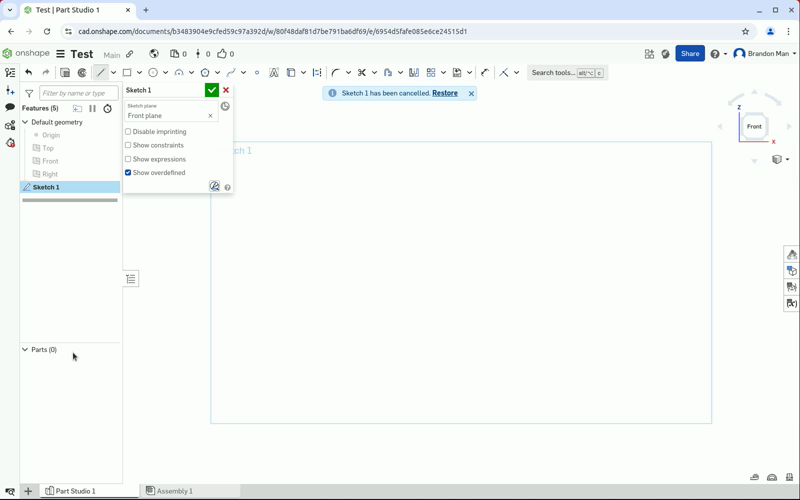
key_down(shift)
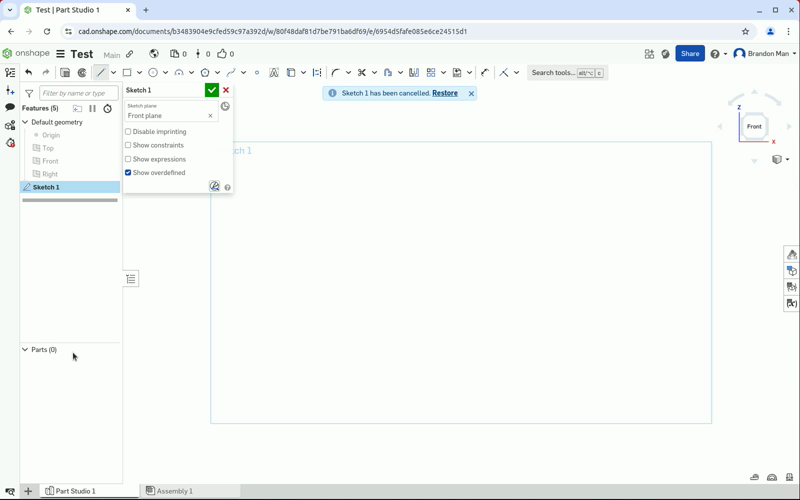
mouse_move(395, 395)
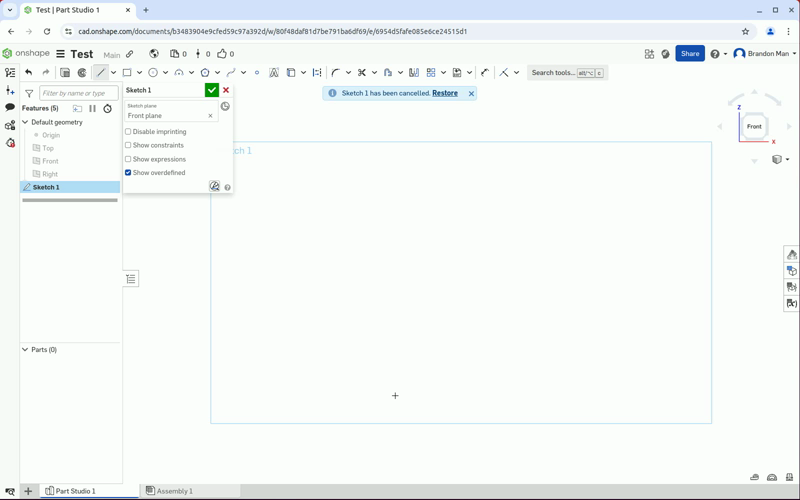
click(395, 395)
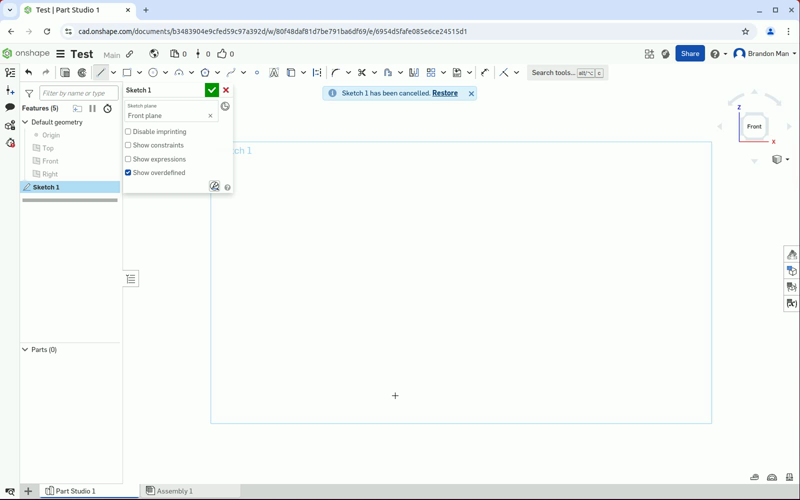
key_up(shift)
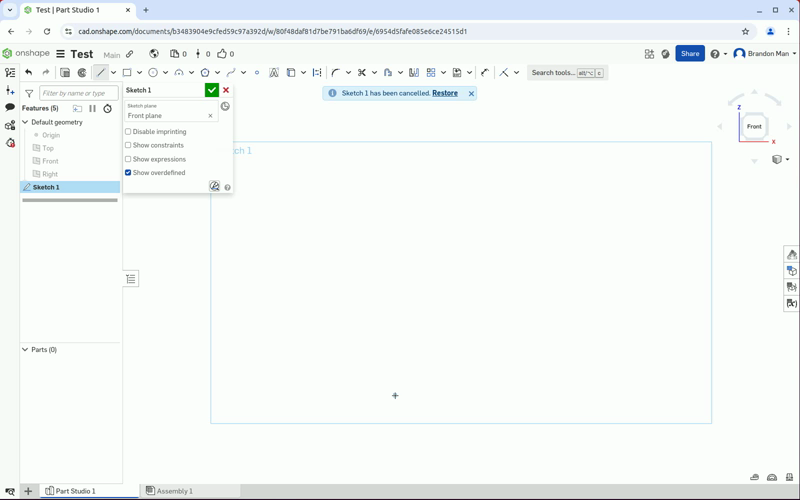
key_down(shift)
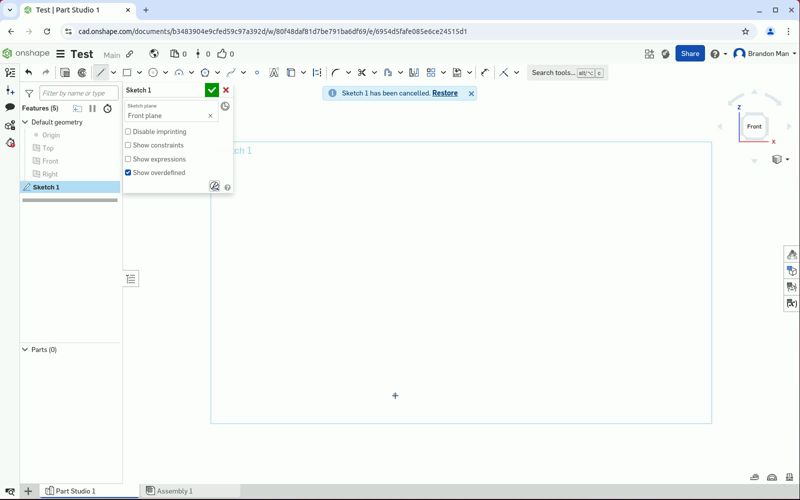
mouse_move(461, 395)
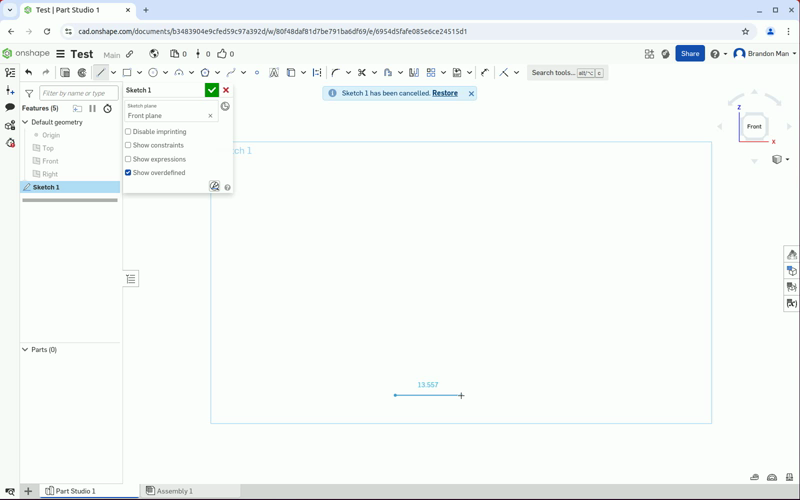
click(461, 395)
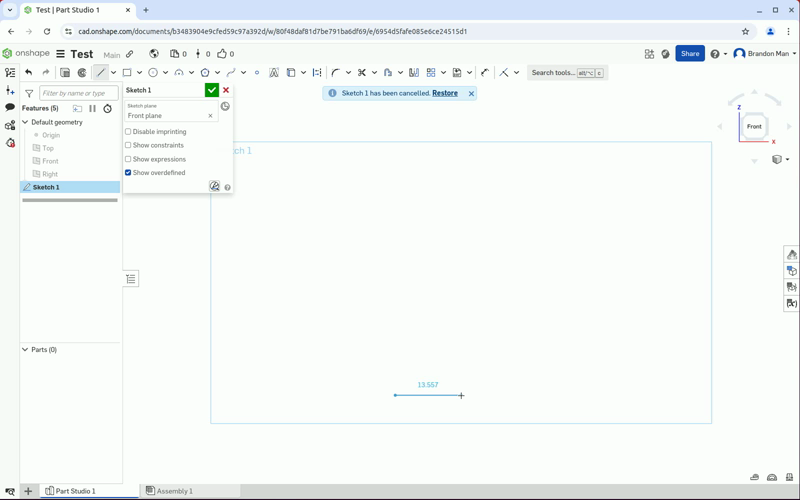
key_up(shift)
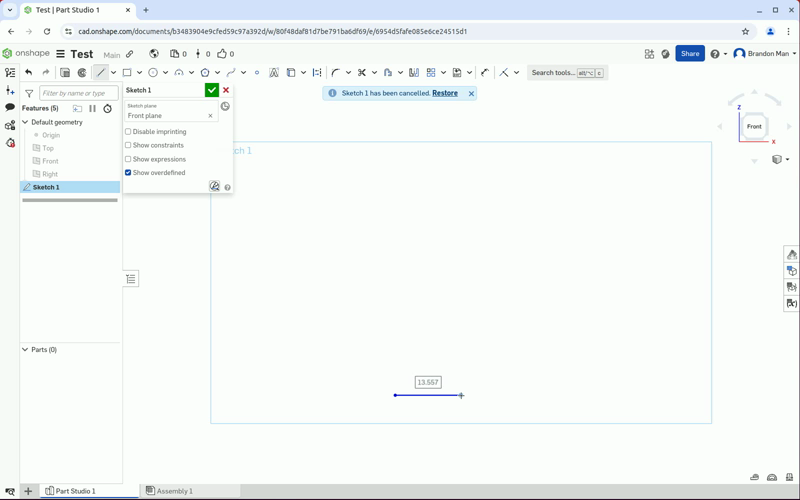
key_down(shift)
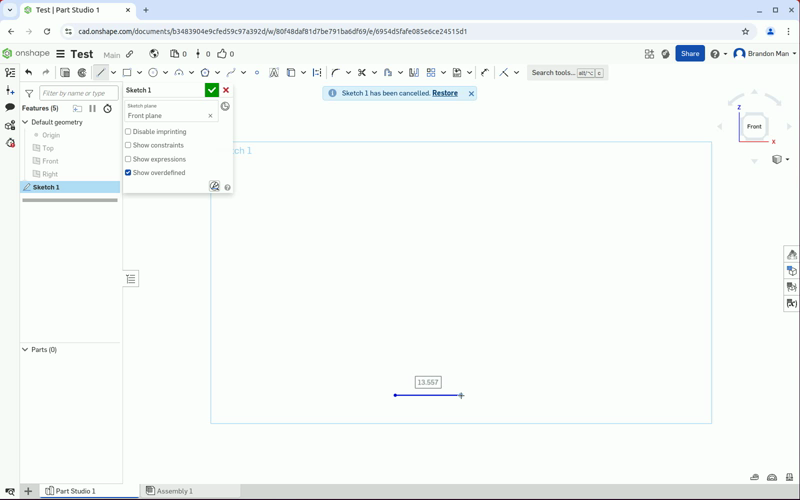
mouse_move(526, 395)
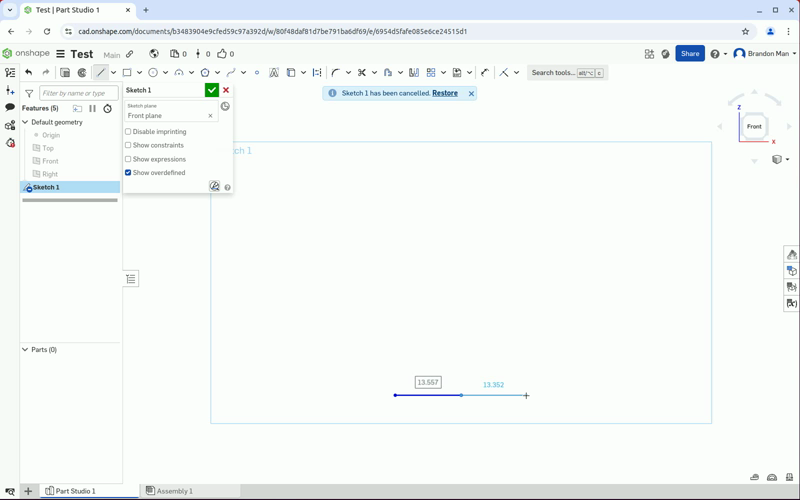
click(526, 395)
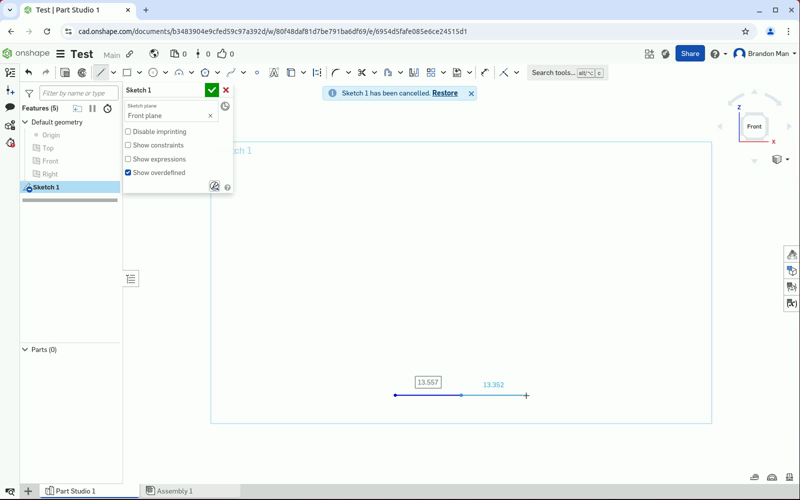
key_up(shift)
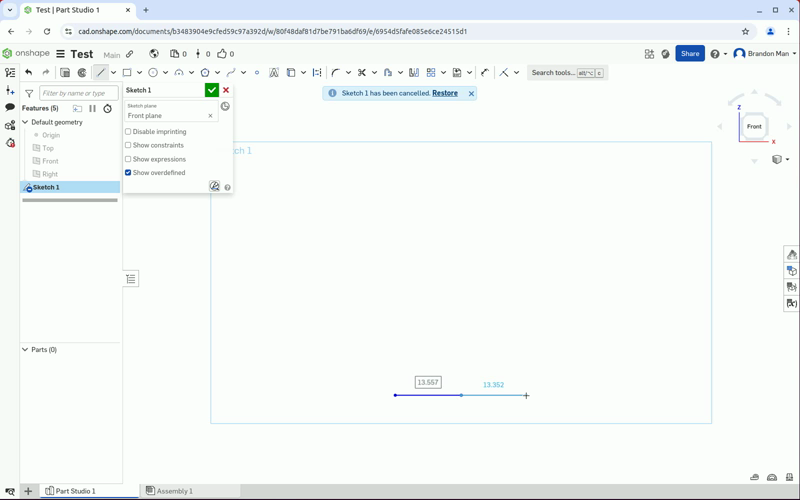
key_down(shift)
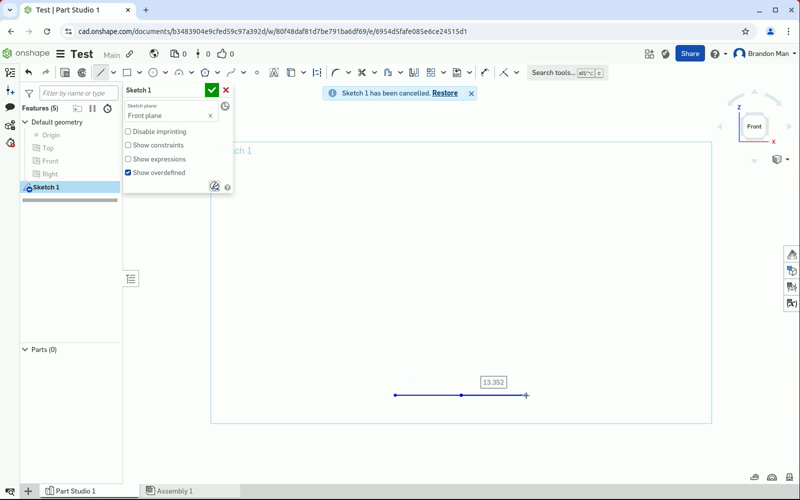
mouse_move(482, 275)
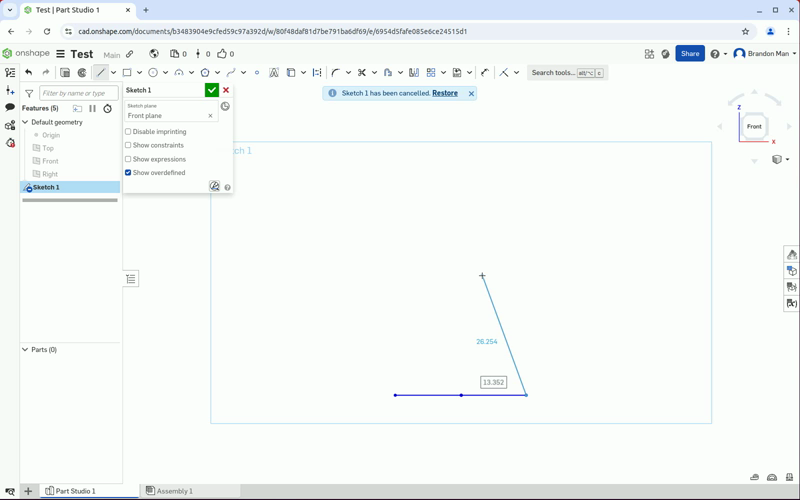
click(482, 275)
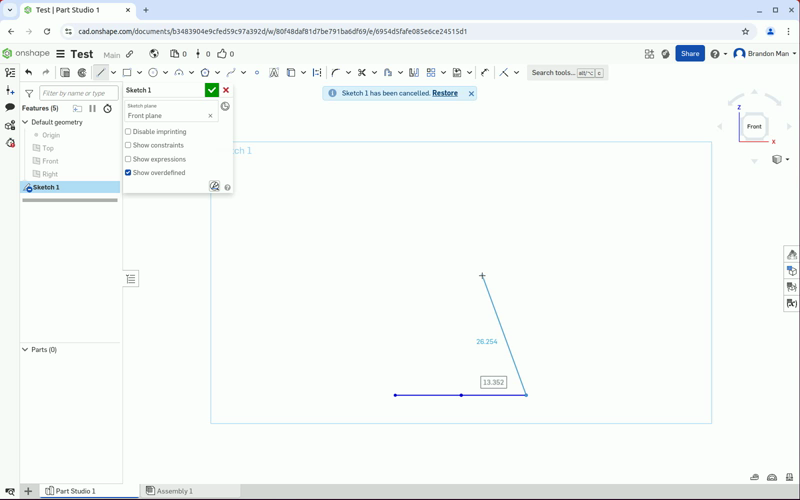
key_up(shift)
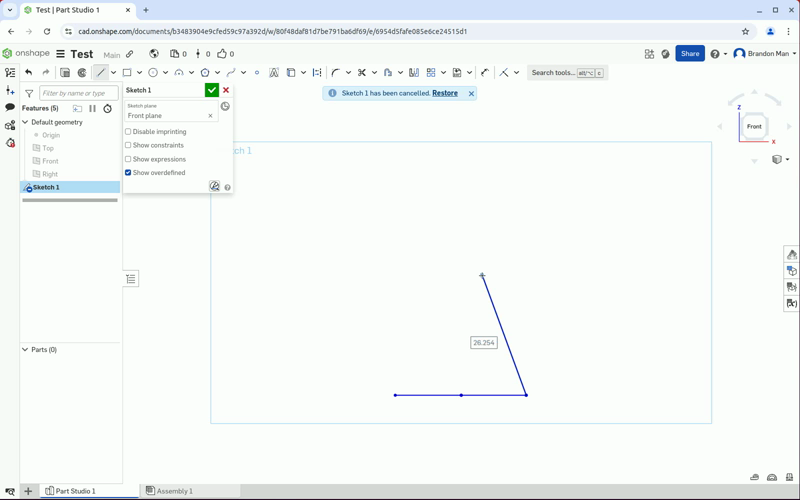
key(esc)
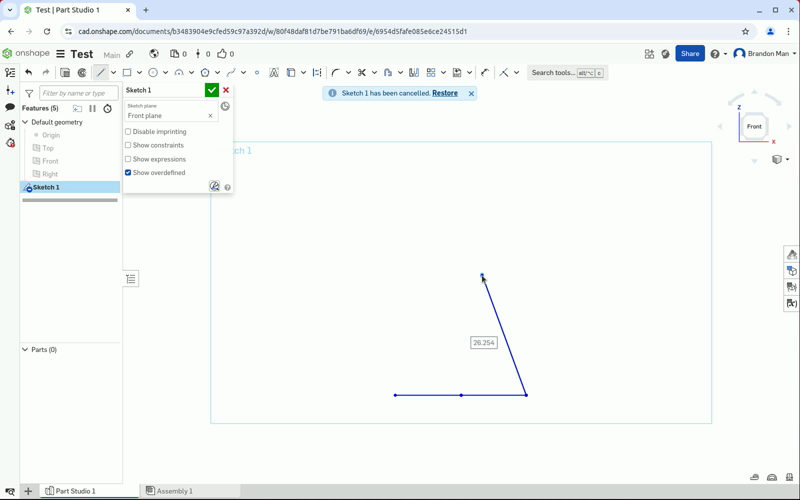
key(a)
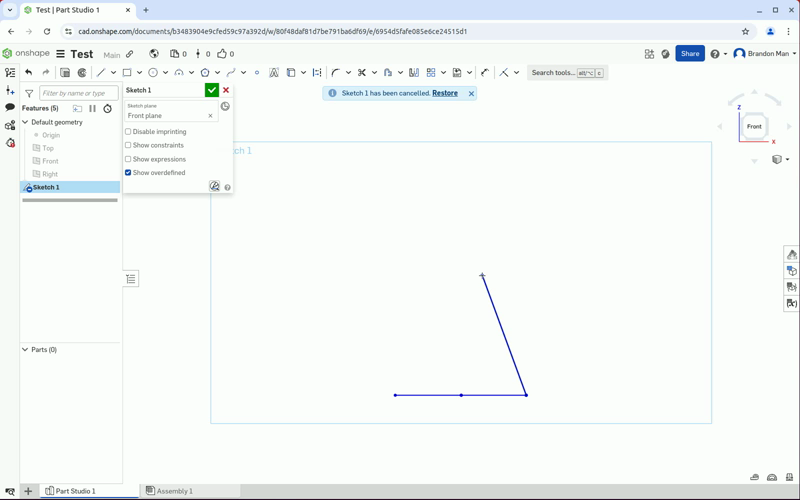
mouse_move(482, 275)
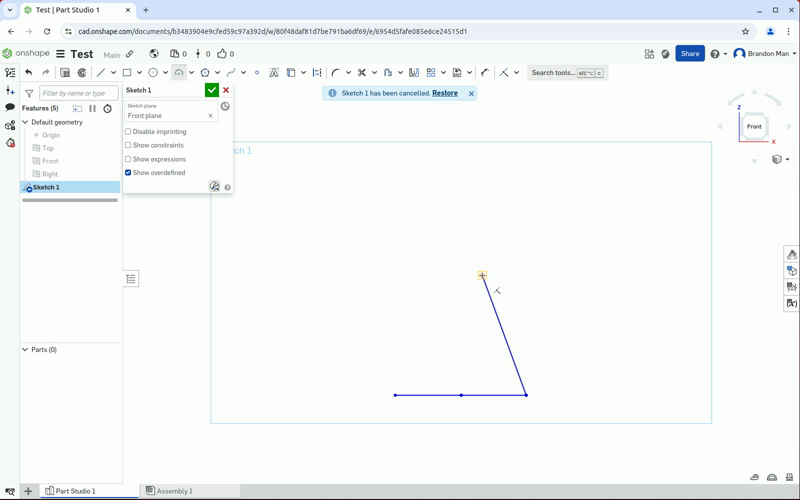
click(482, 275)
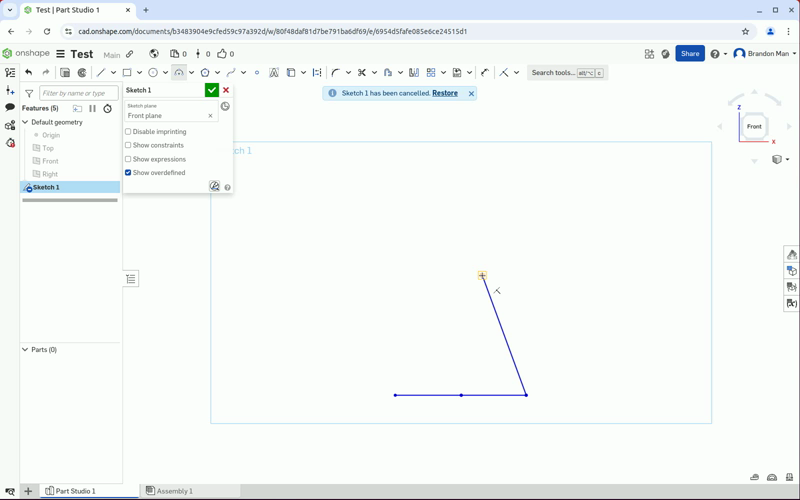
key_down(shift)
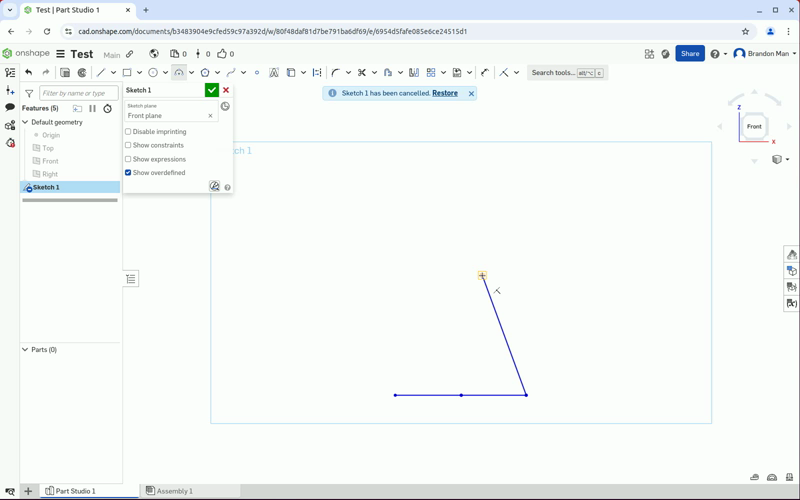
mouse_move(439, 275)
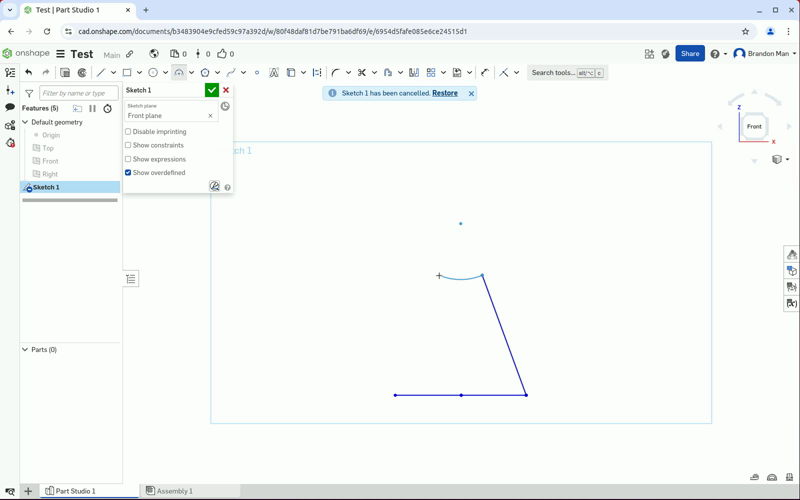
click(439, 275)
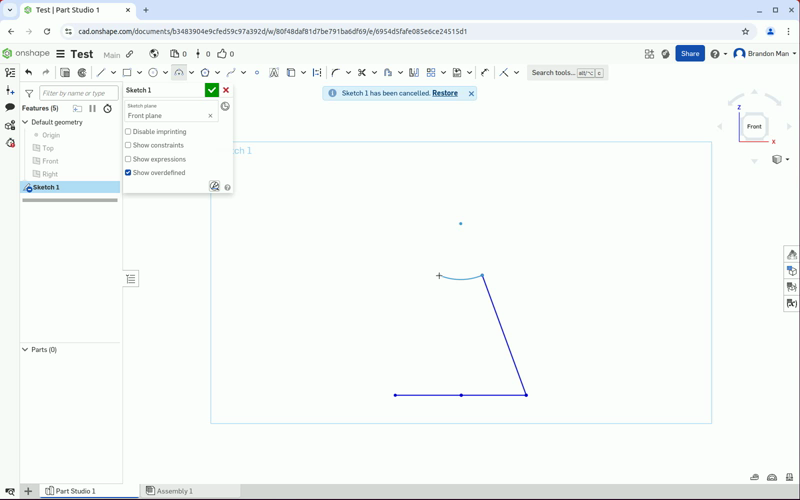
mouse_move(460, 305)
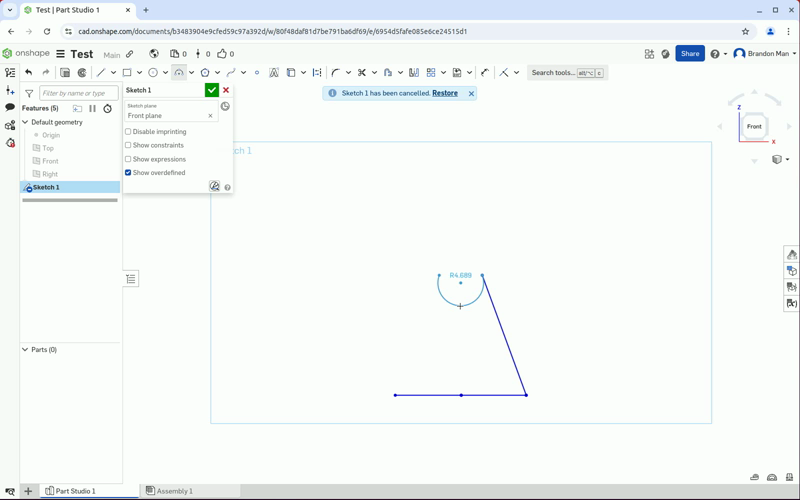
click(460, 305)
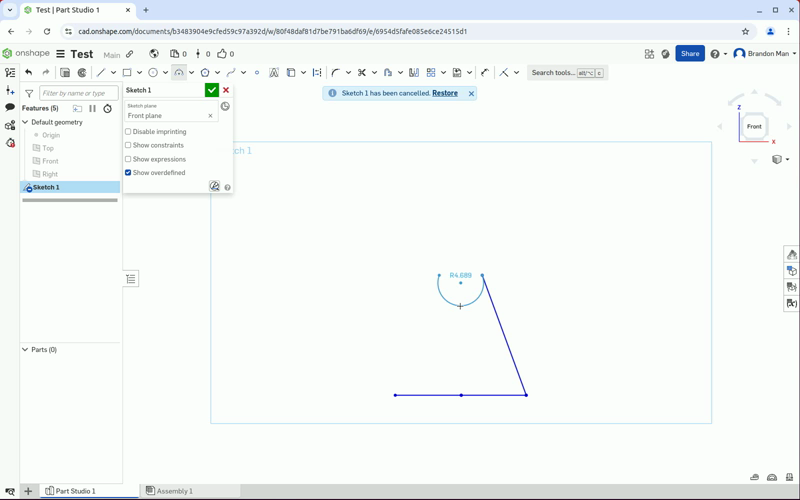
key_up(shift)
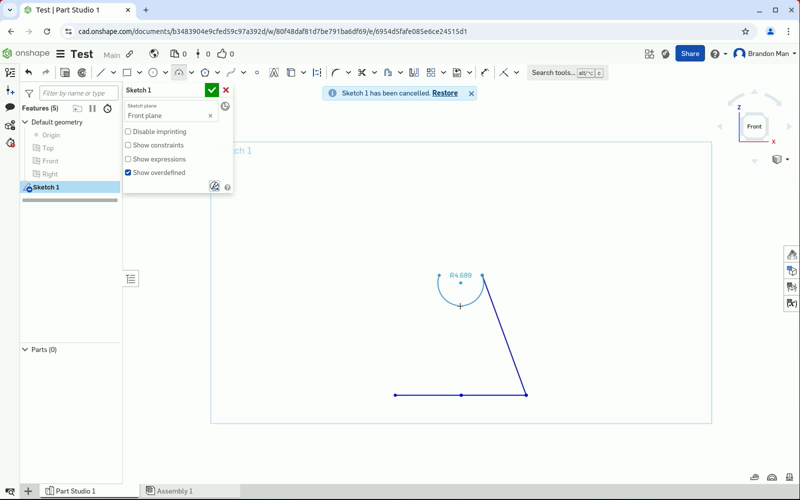
key(esc)
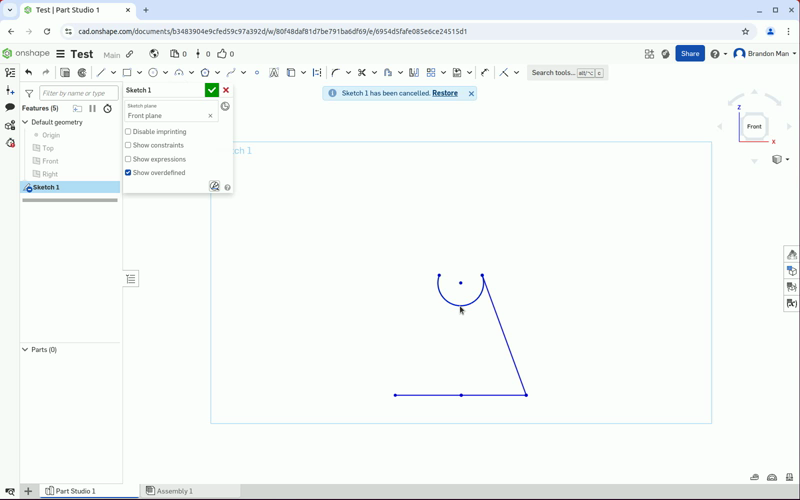
key(l)
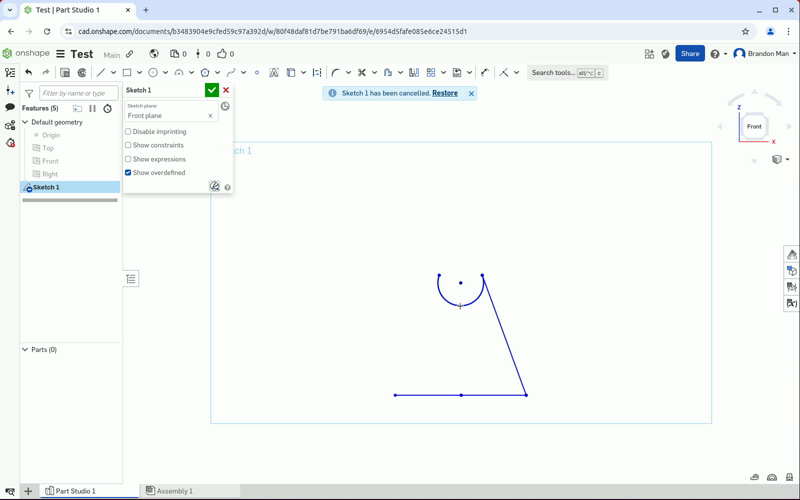
mouse_move(439, 275)
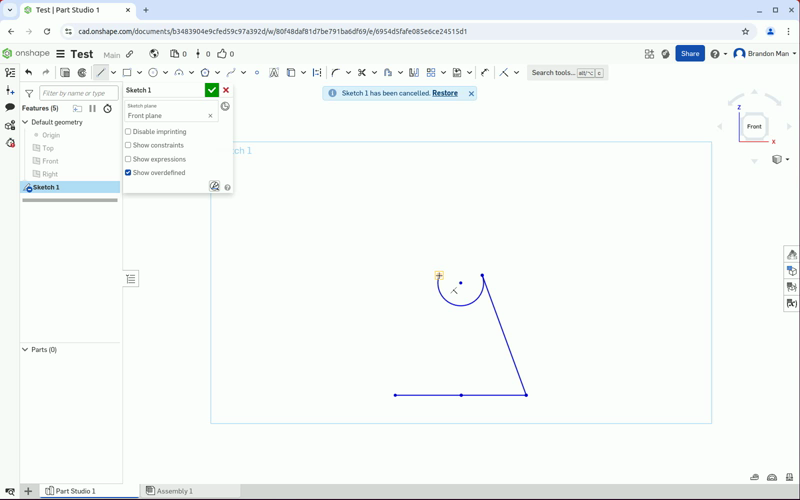
click(439, 275)
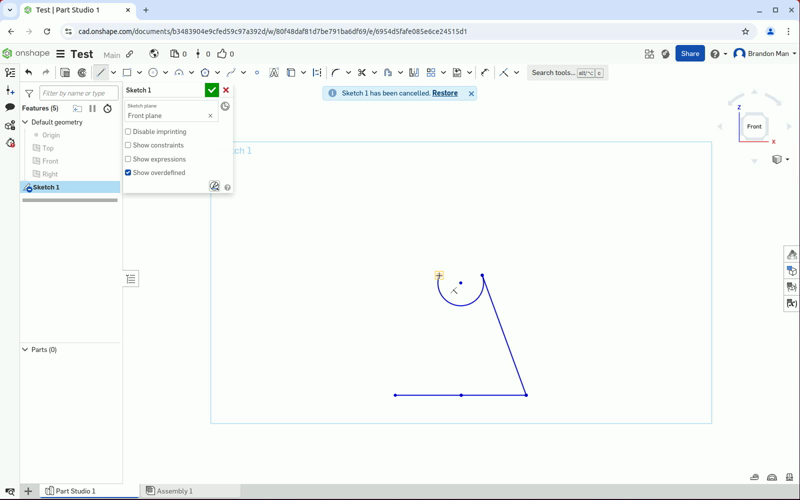
key_down(shift)
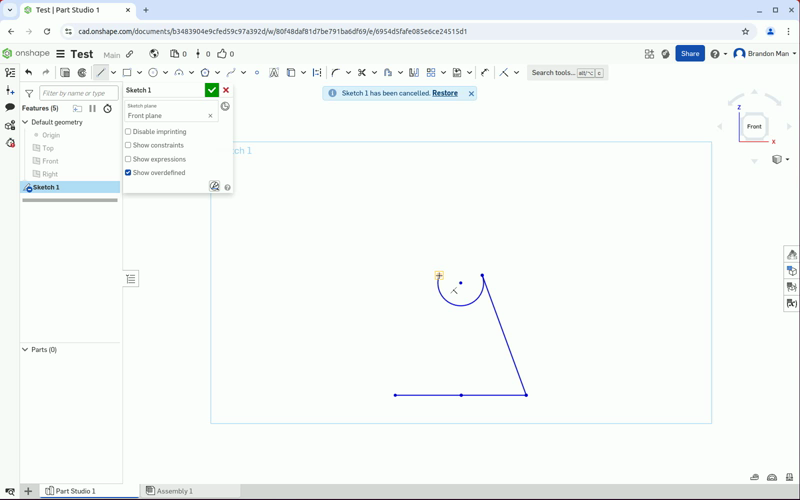
mouse_move(395, 395)
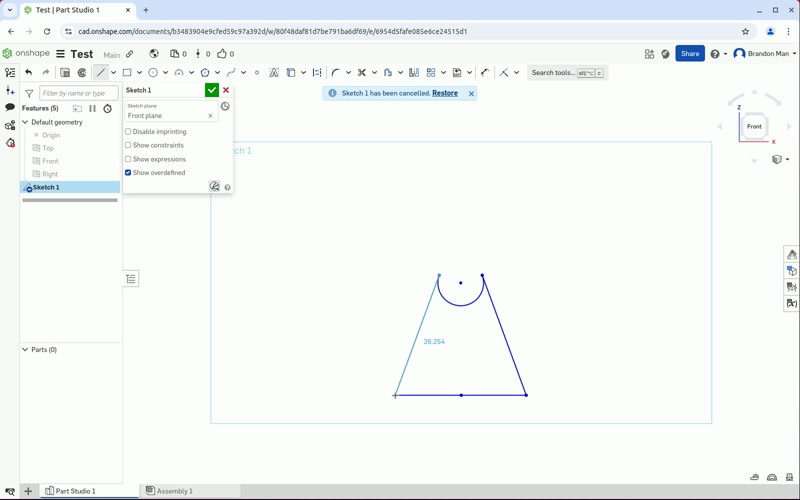
key_up(shift)
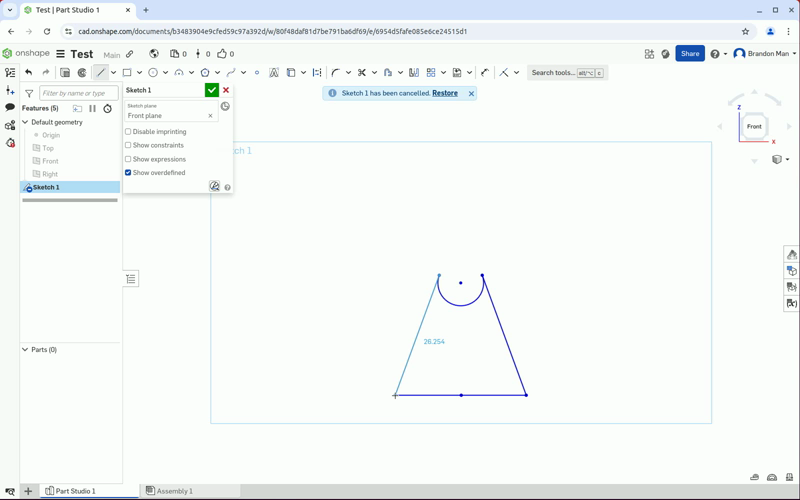
click(395, 395)
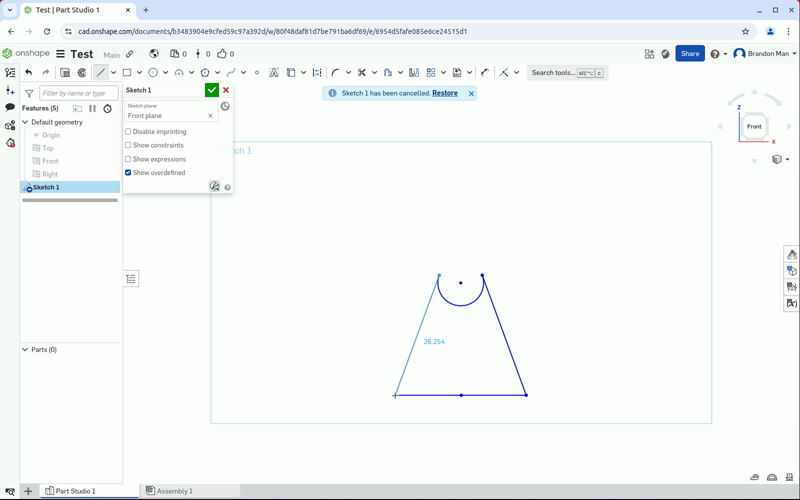
key(esc)
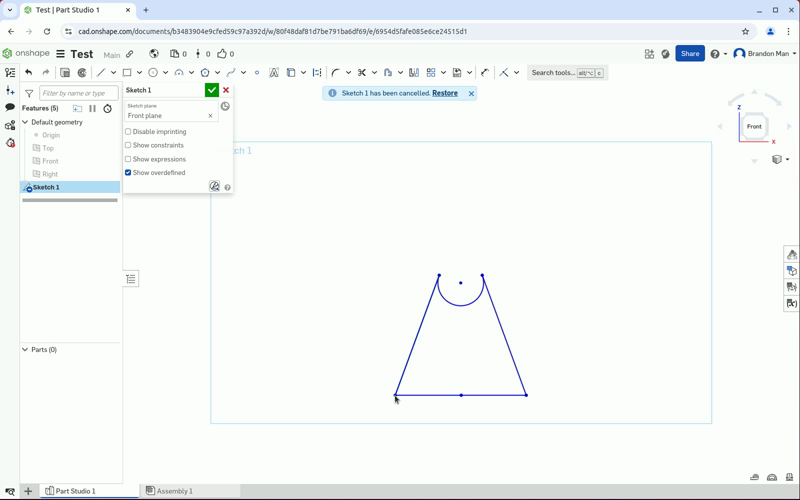
mouse_move(478, 327)
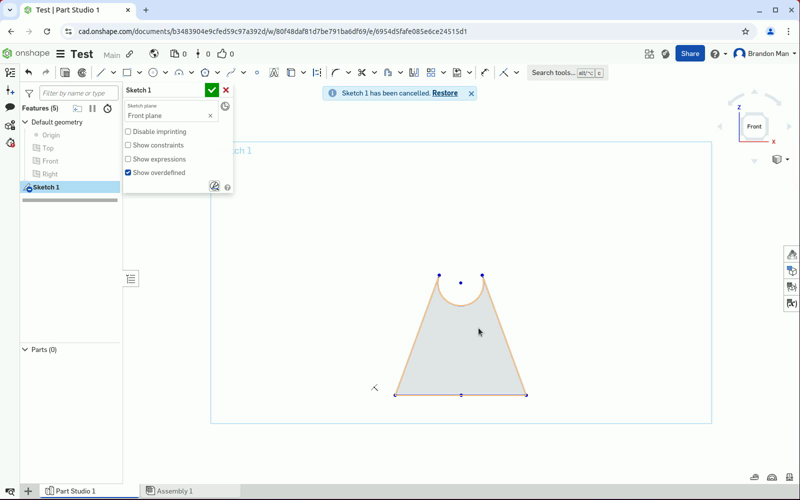
click(478, 327)
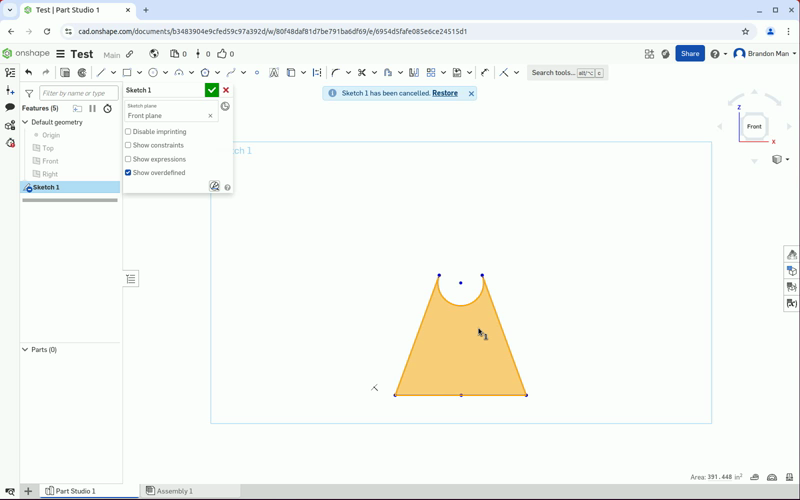
mouse_move(73, 352)
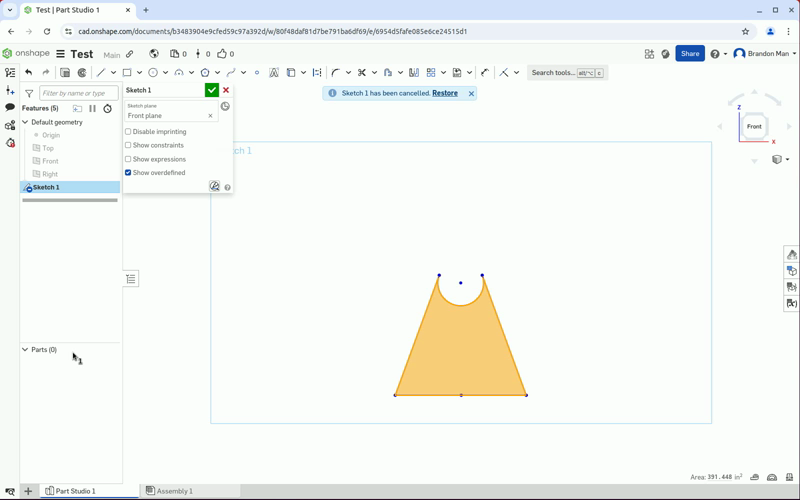
key(shift+y)
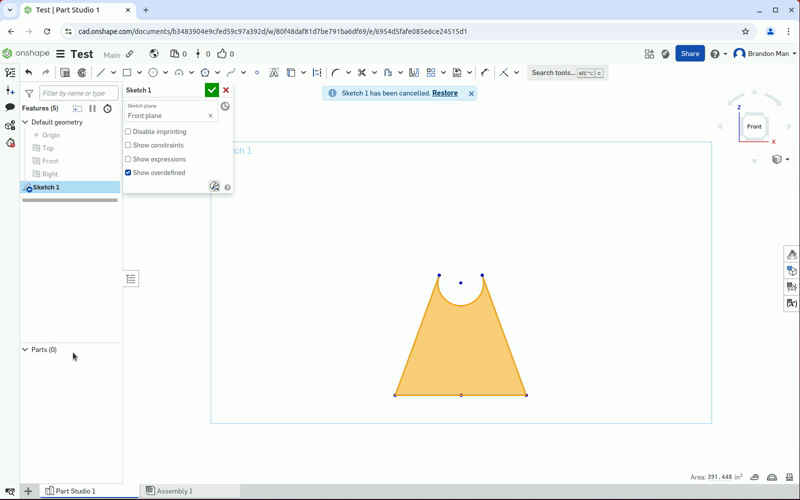
key(shift+e)
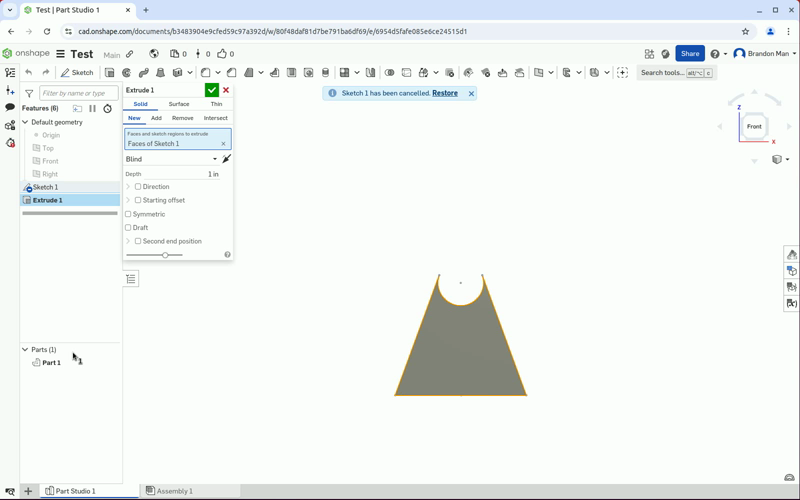
mouse_move(143, 106)
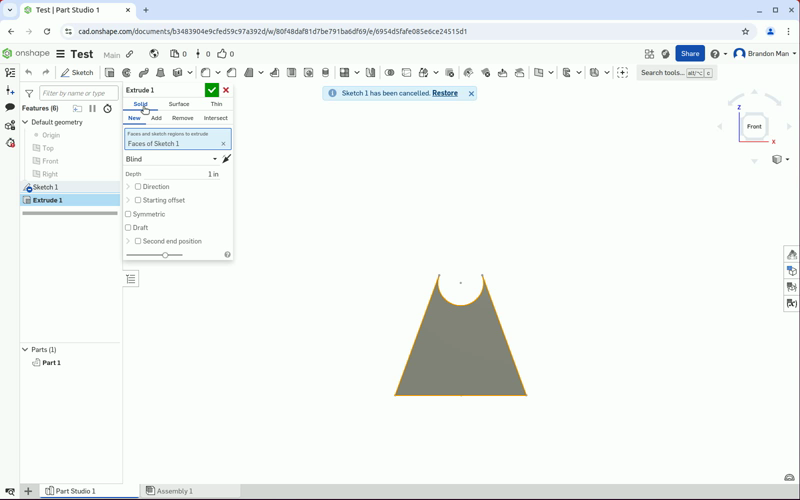
click(143, 106)
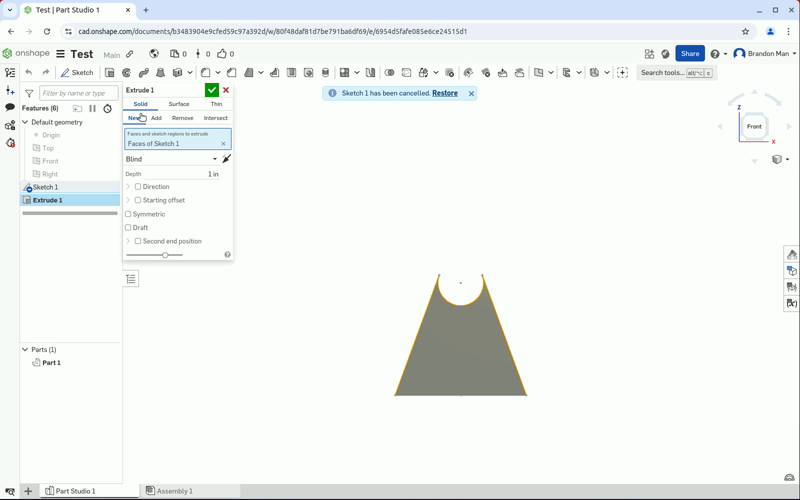
mouse_move(137, 120)
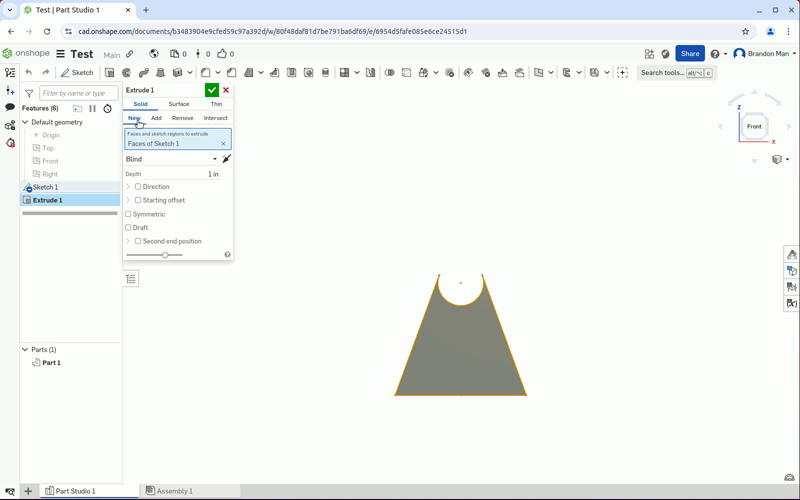
click(137, 120)
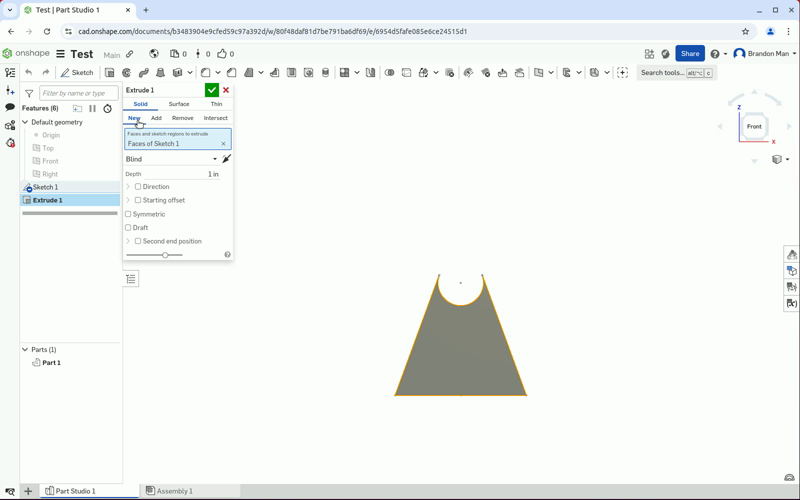
key(tab, 4)
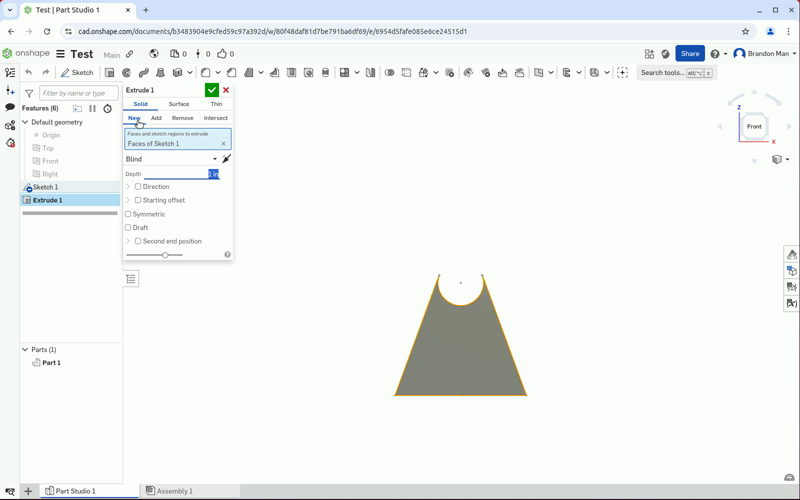
text(2.407)
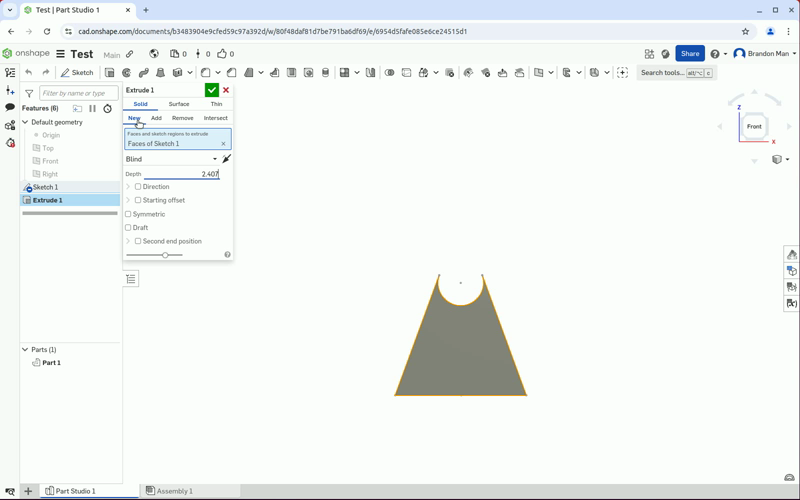
key(enter)
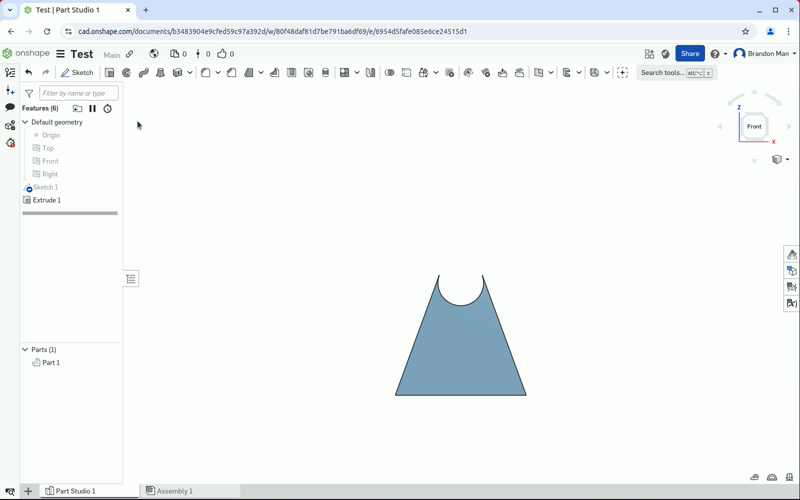
key(shift+h)
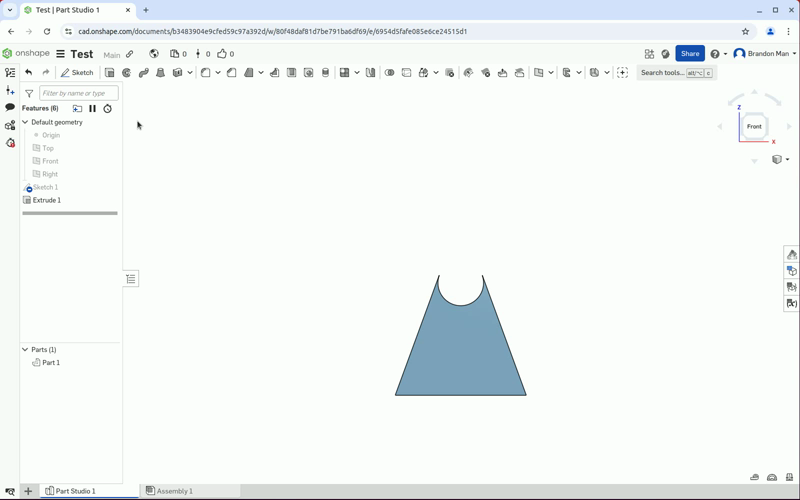
key(shift+h)
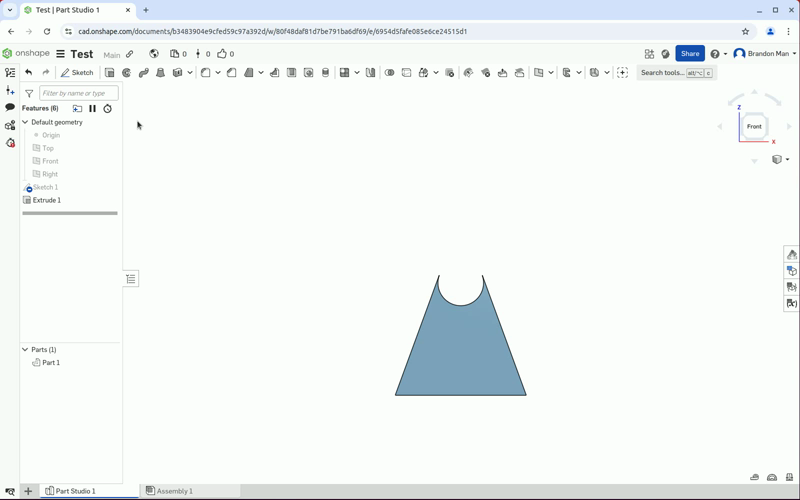
mouse_move(73, 189)
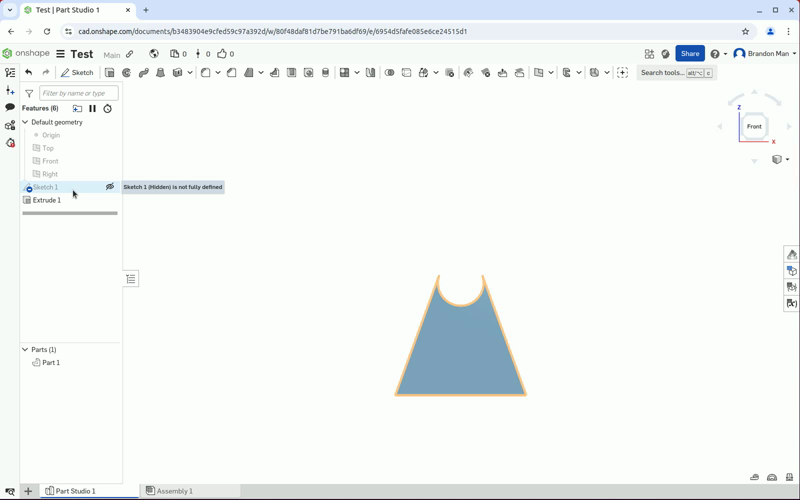
click(73, 189)
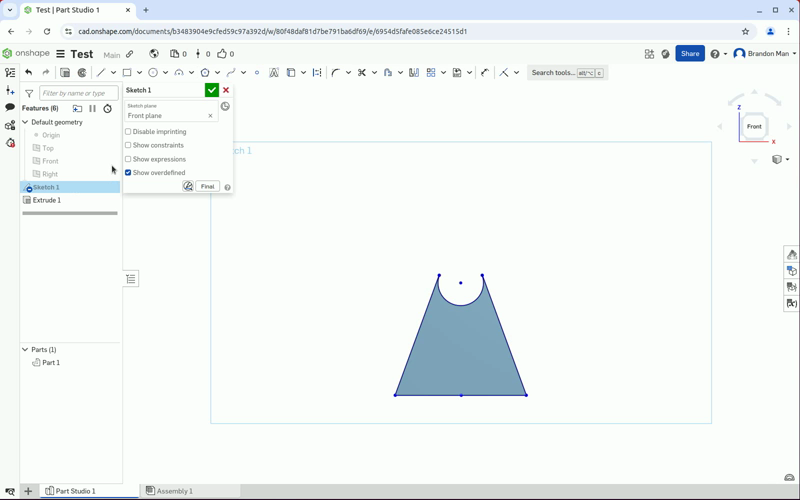
mouse_move(229, 92)
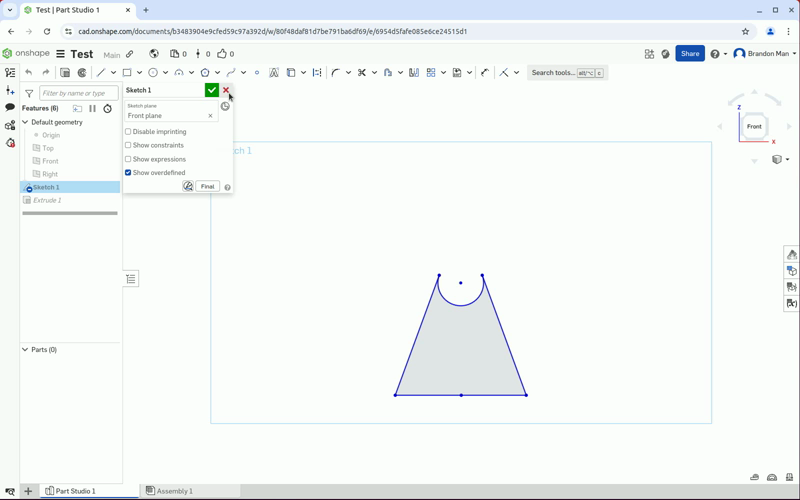
click(229, 92)
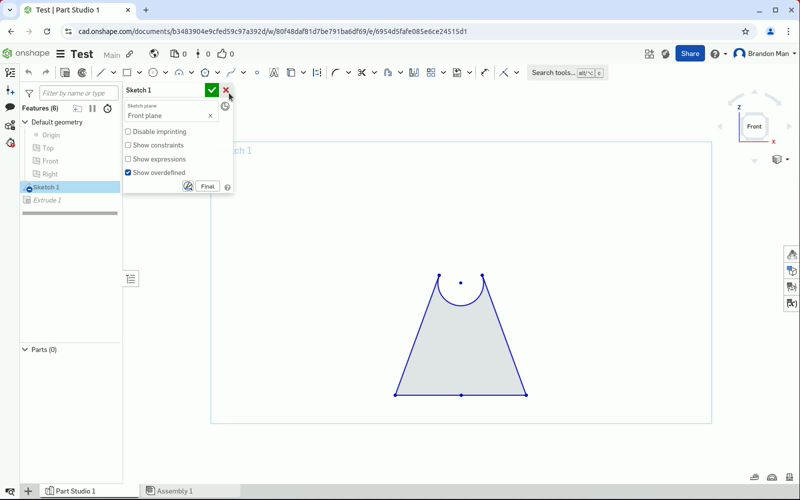
key(shift+s)
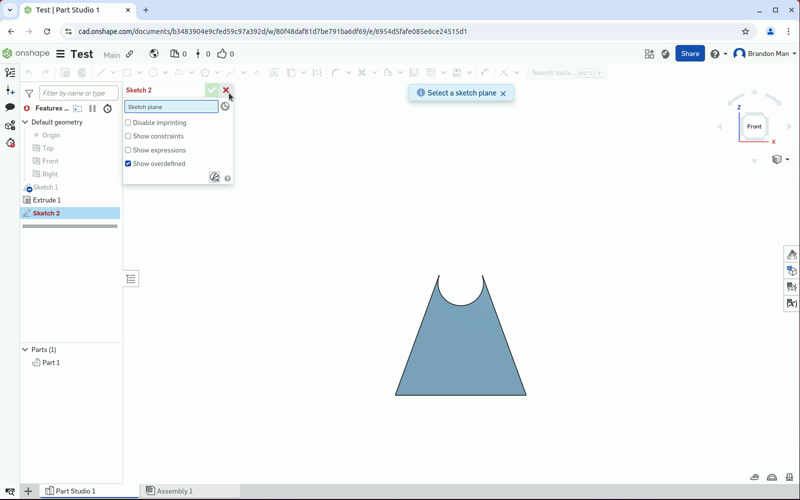
mouse_move(73, 163)
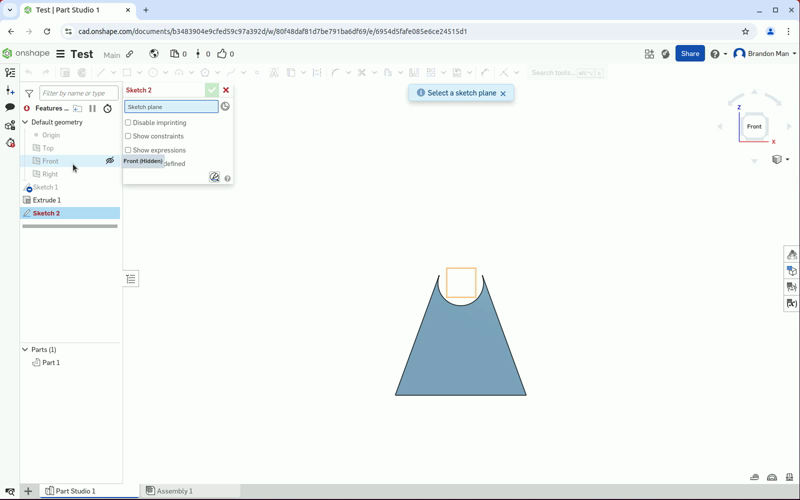
click(73, 163)
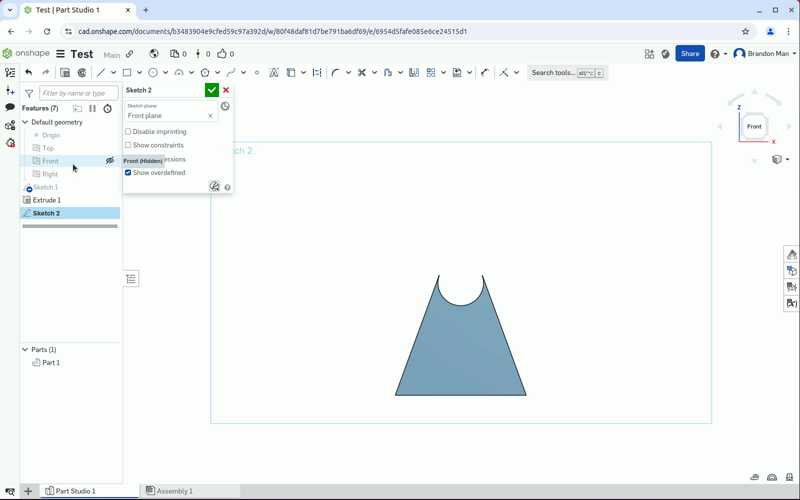
mouse_move(73, 352)
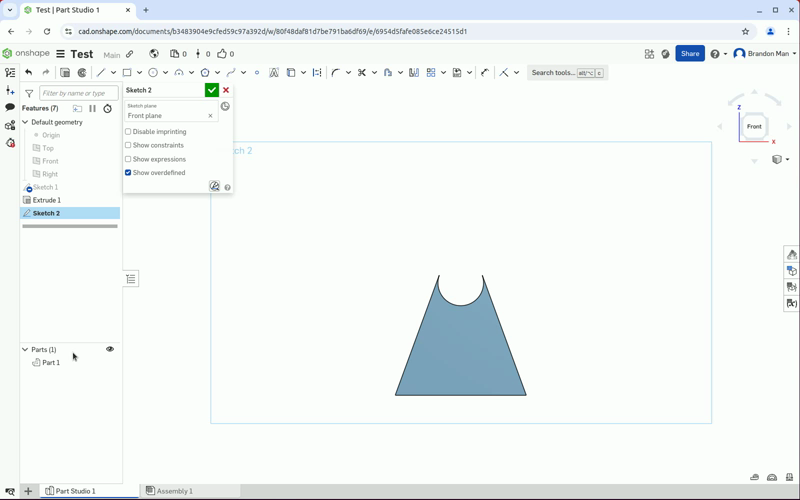
key(y)
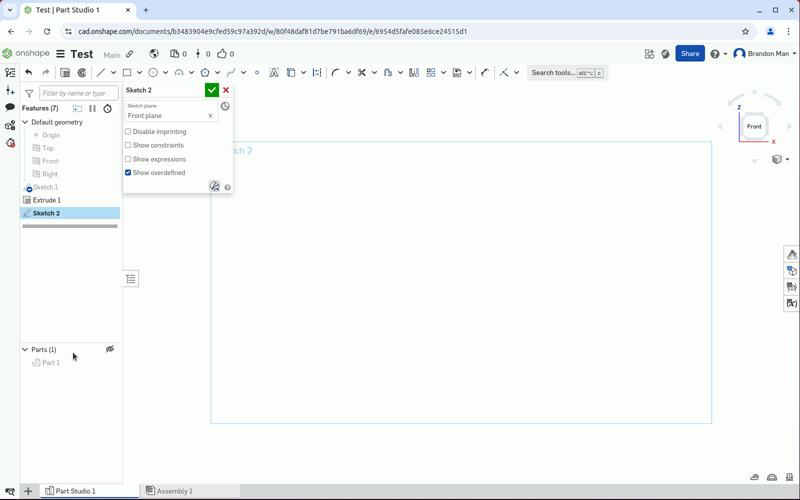
key(c)
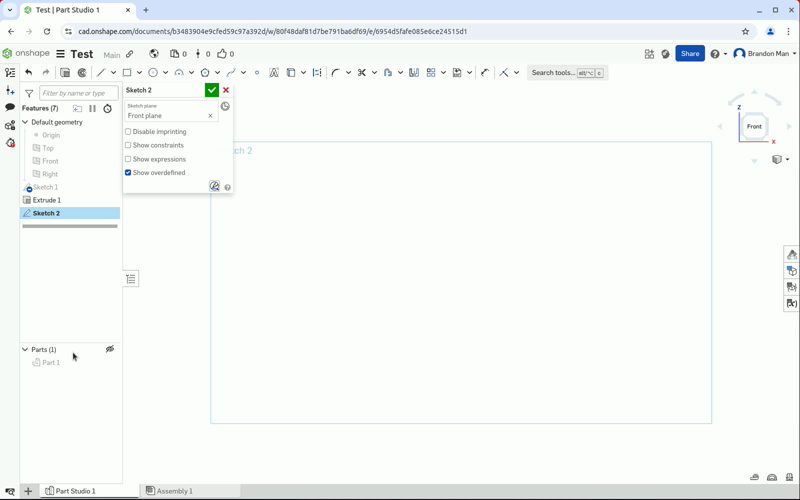
key_down(shift)
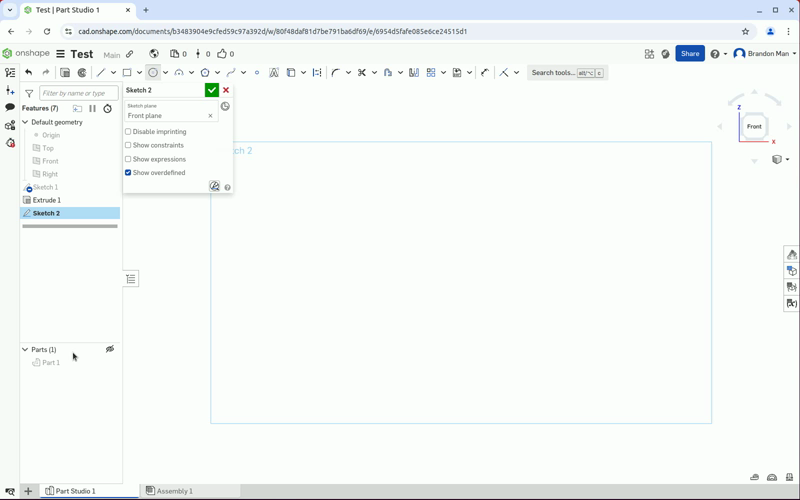
mouse_move(461, 282)
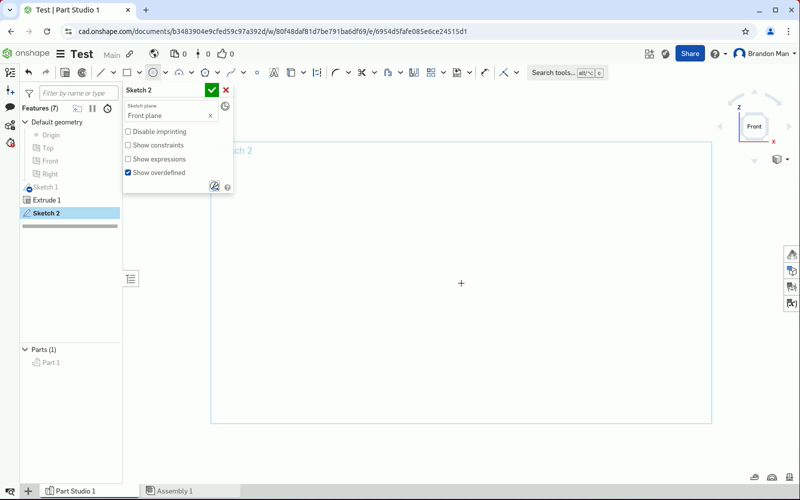
click(461, 282)
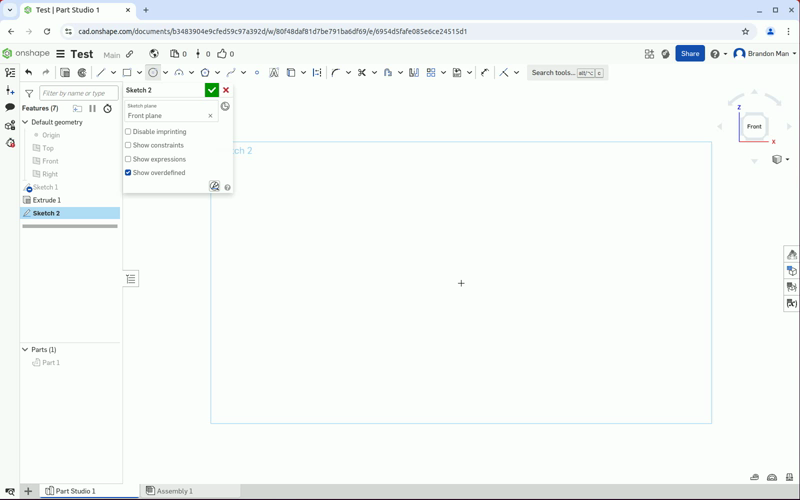
key_up(shift)
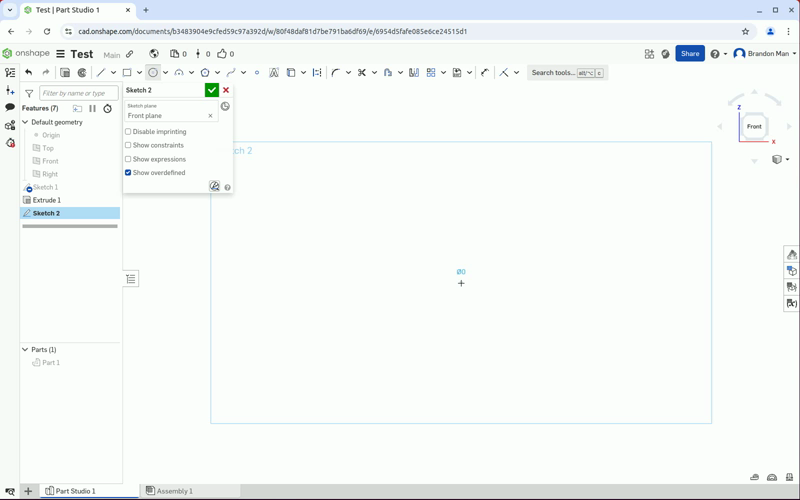
mouse_move(485, 282)
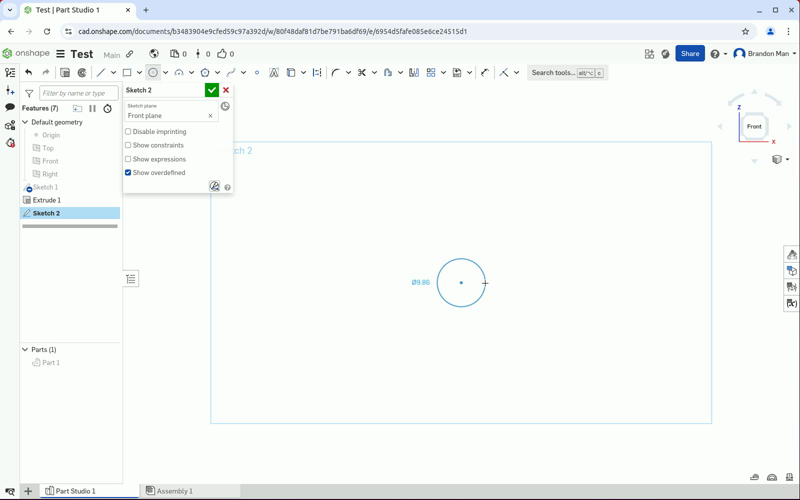
click(485, 282)
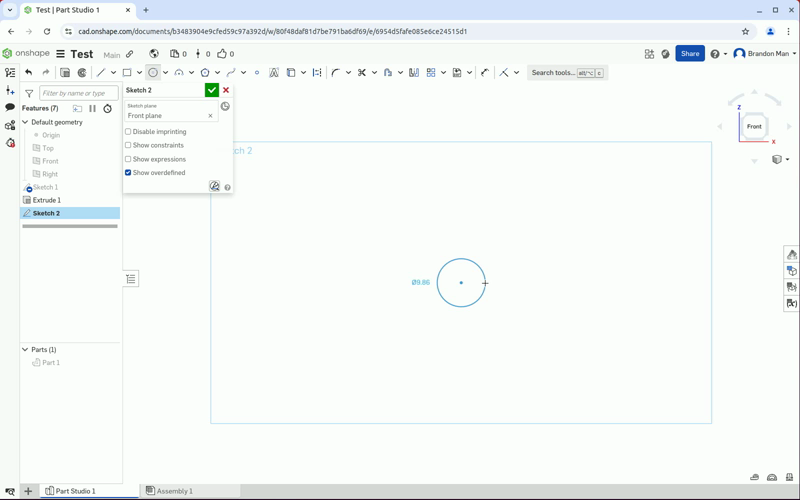
key(esc)
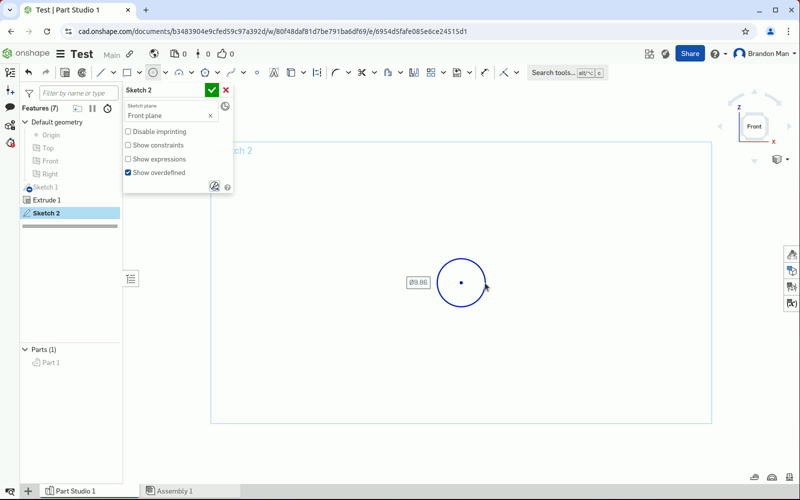
key(c)
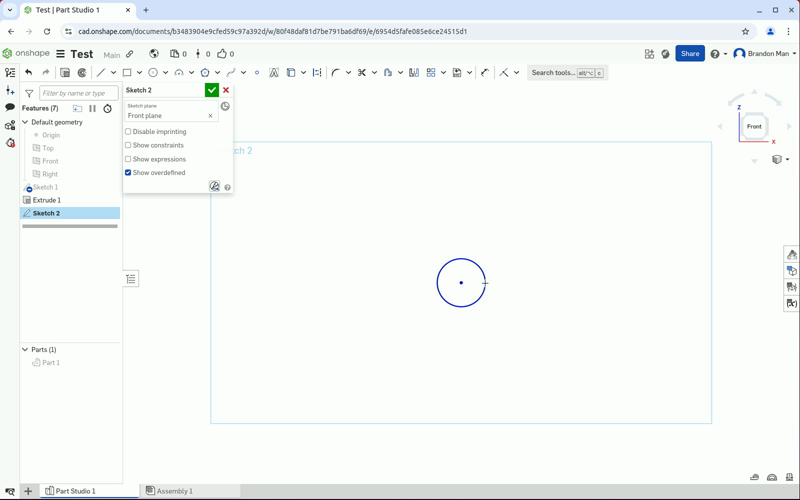
key_down(shift)
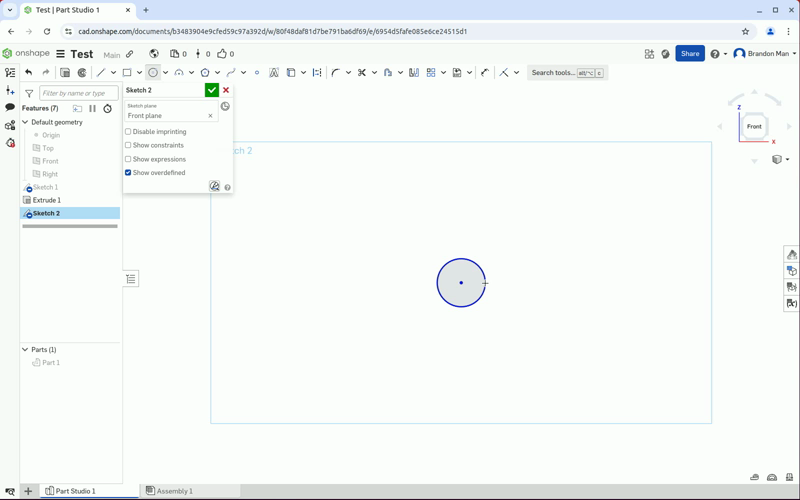
mouse_move(461, 282)
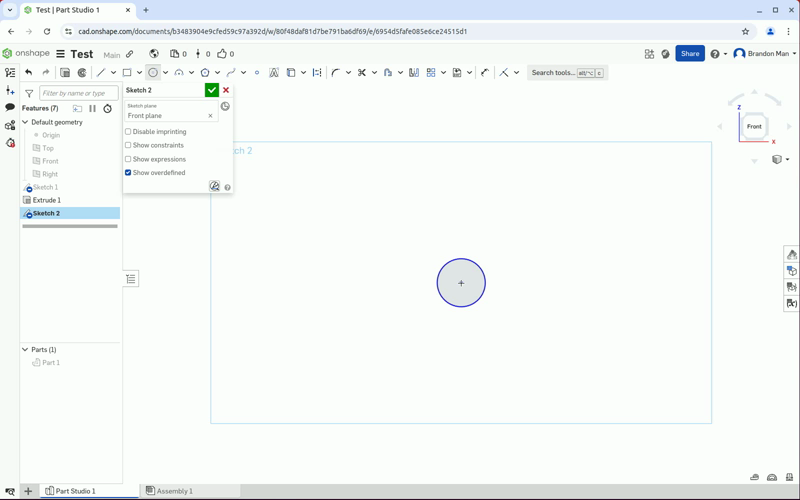
click(461, 282)
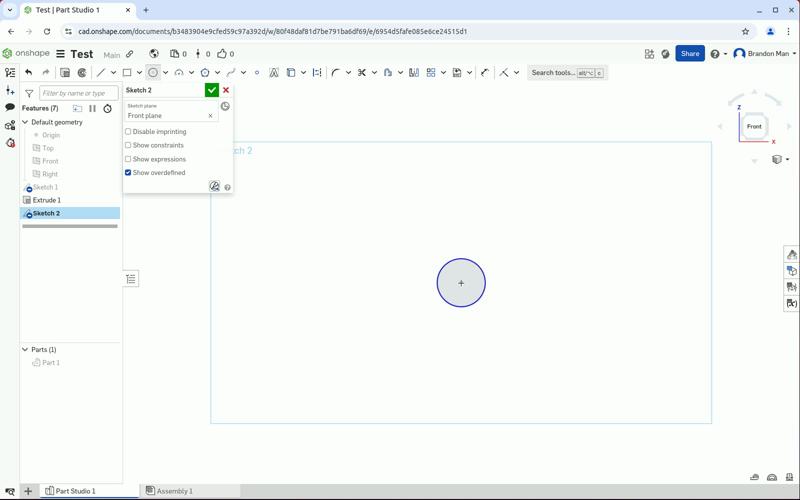
key_up(shift)
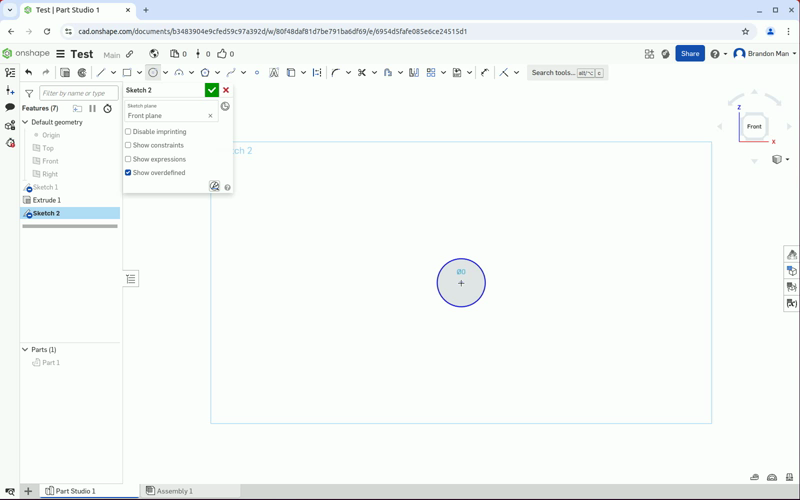
mouse_move(473, 282)
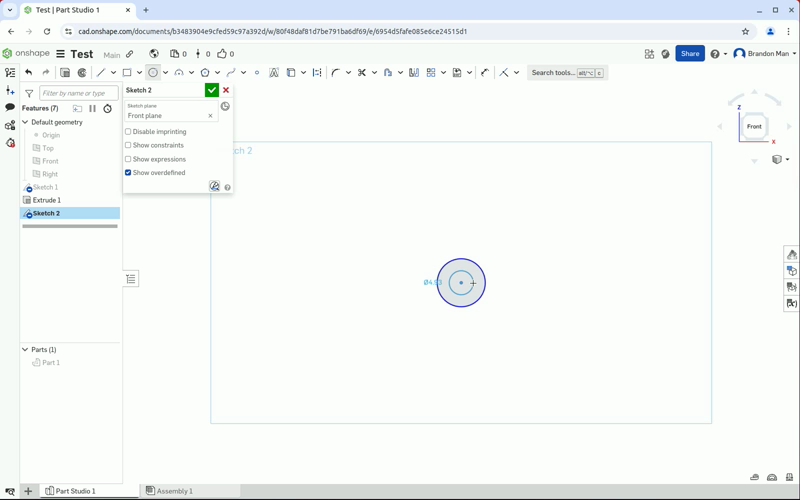
click(473, 282)
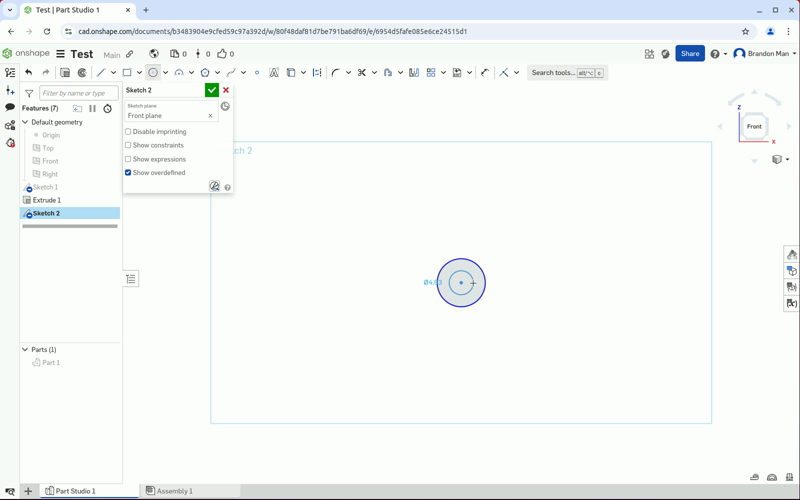
key(esc)
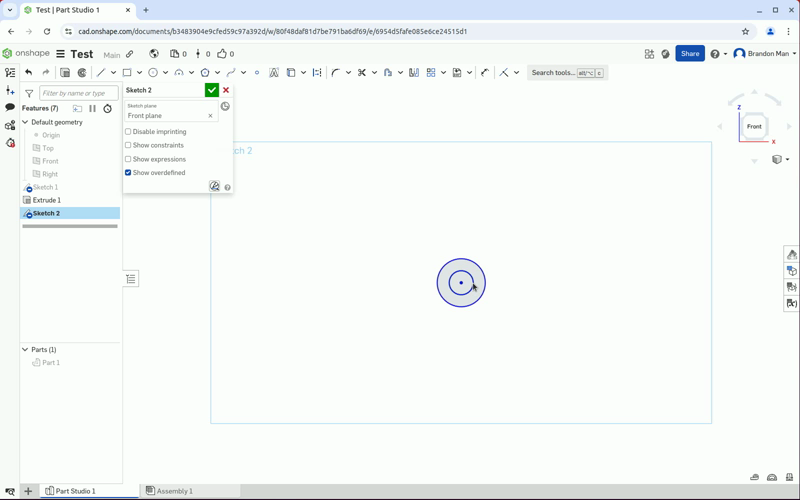
mouse_move(444, 267)
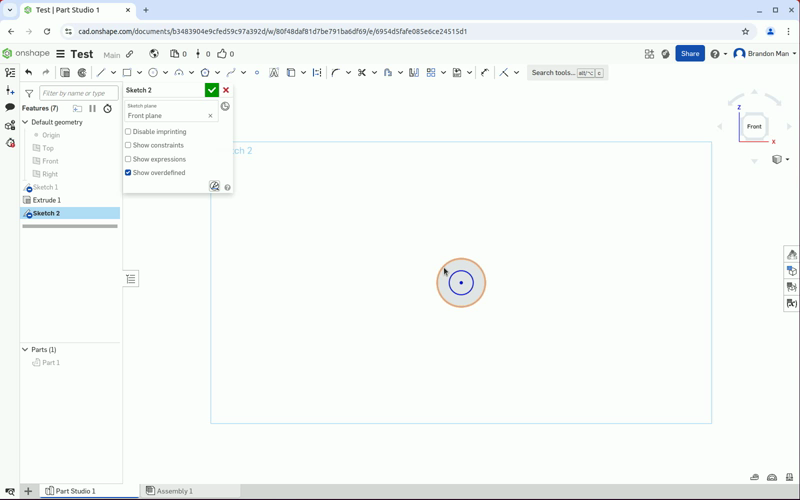
scroll(6)
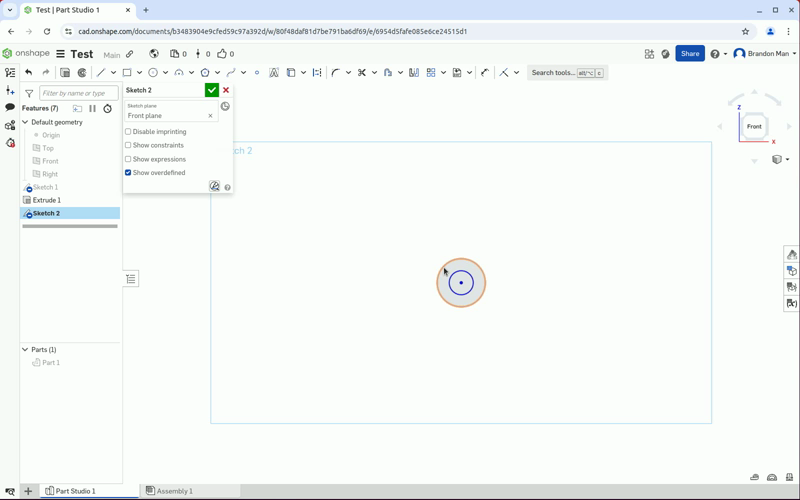
scroll(6)
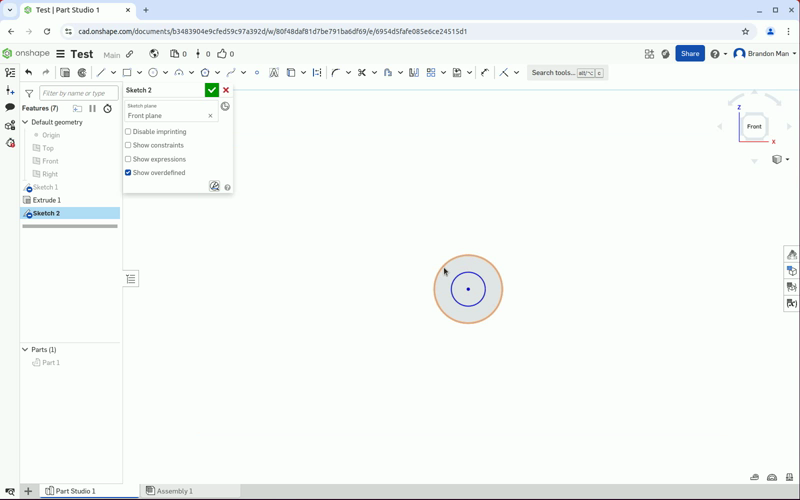
scroll(6)
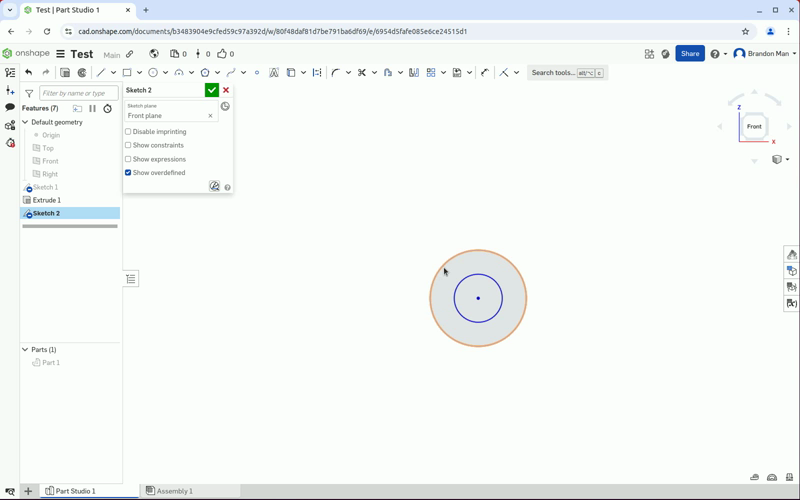
scroll(6)
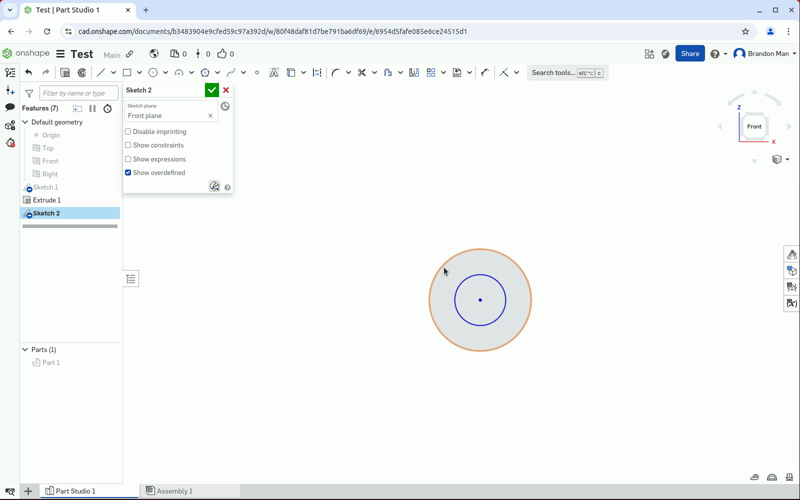
scroll(6)
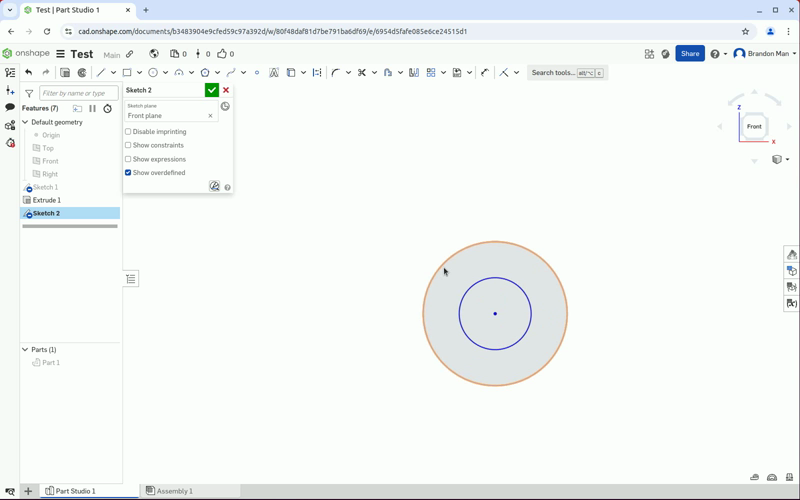
scroll(6)
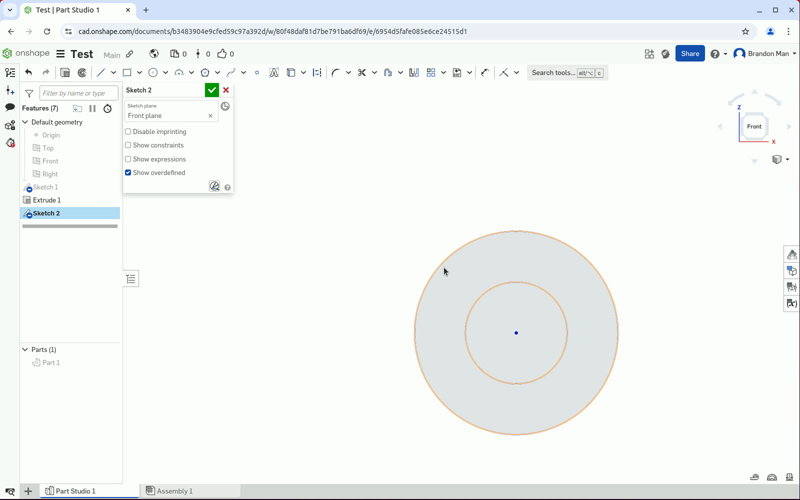
scroll(6)
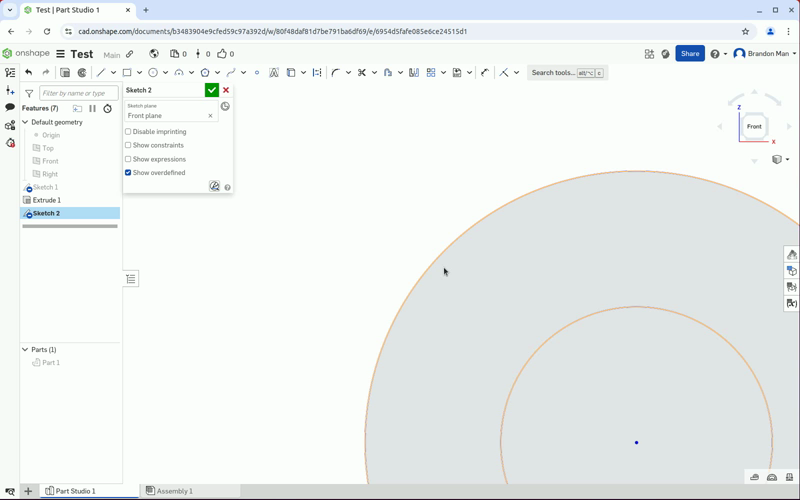
click(444, 267)
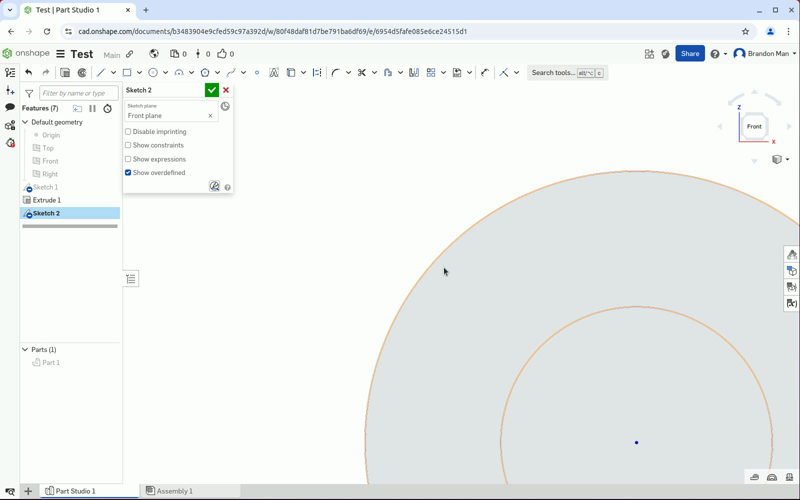
scroll(-6)
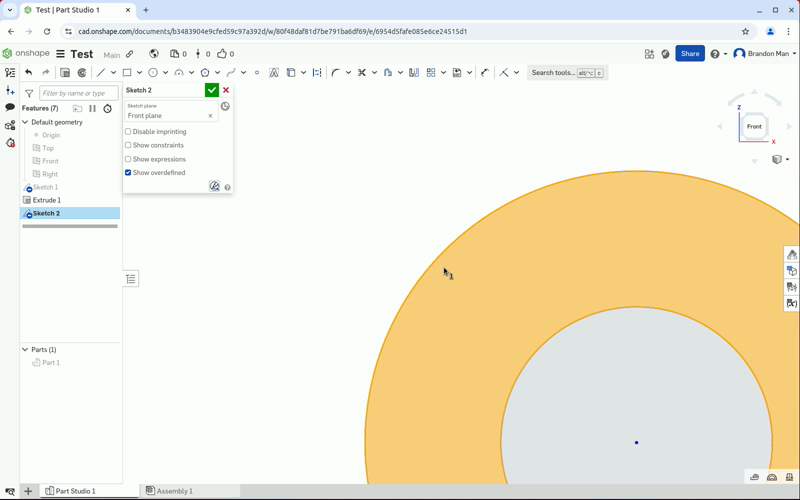
scroll(-6)
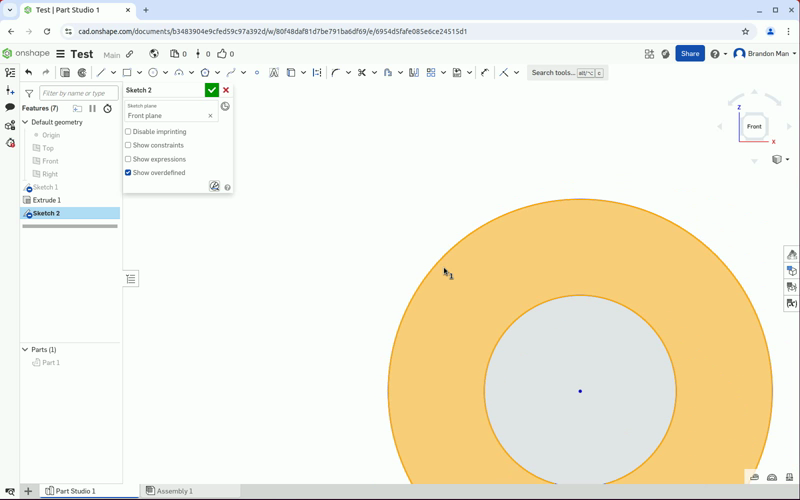
scroll(-6)
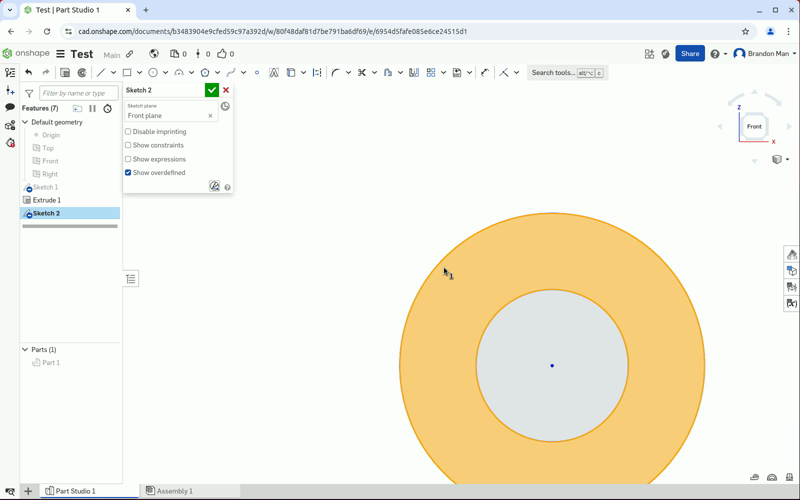
scroll(-6)
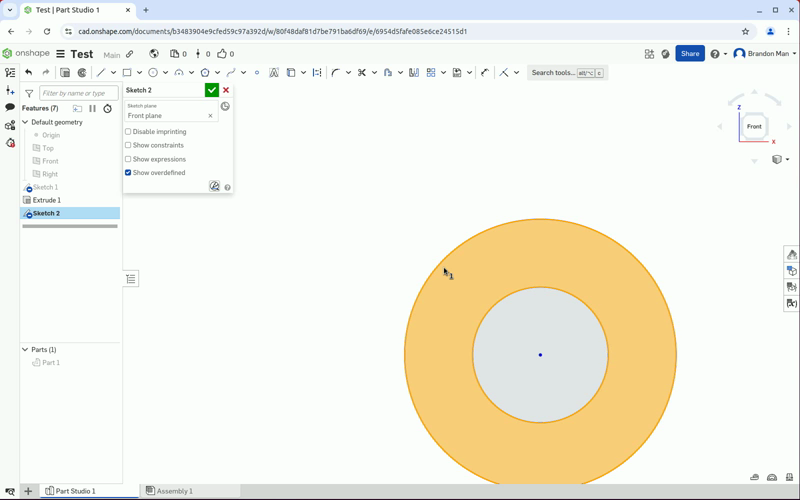
scroll(-6)
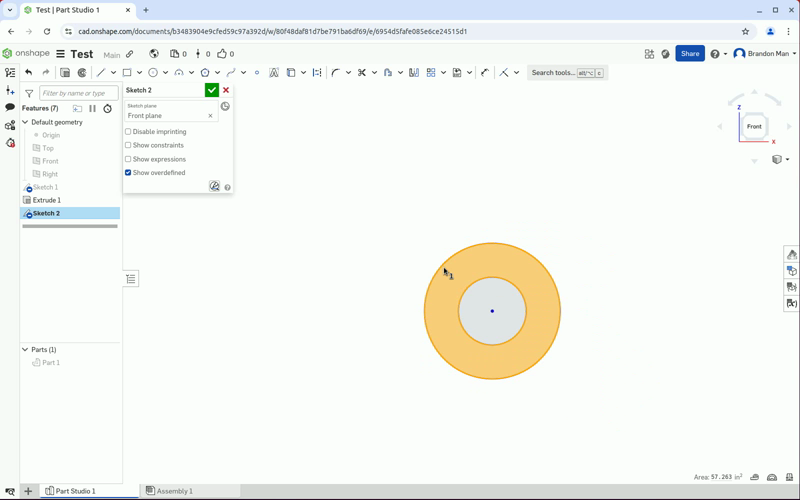
scroll(-6)
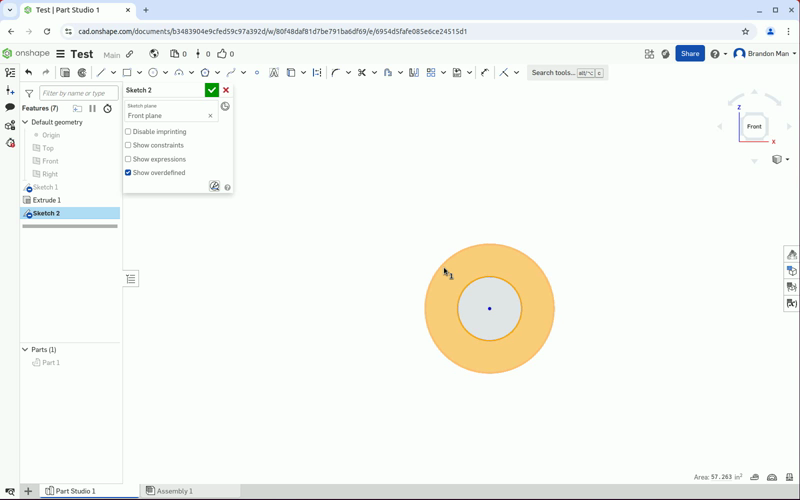
scroll(-6)
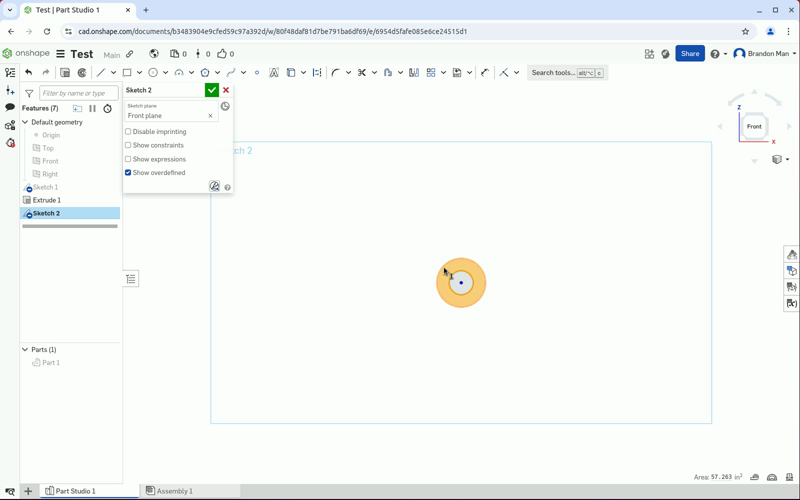
mouse_move(73, 352)
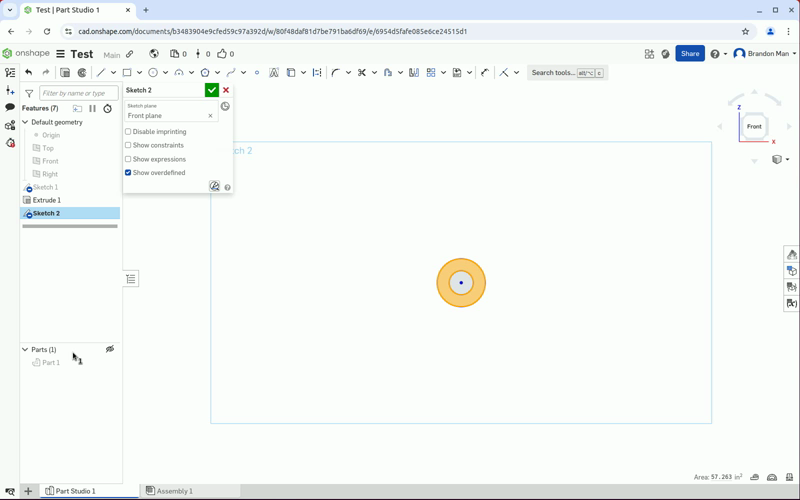
key(shift+y)
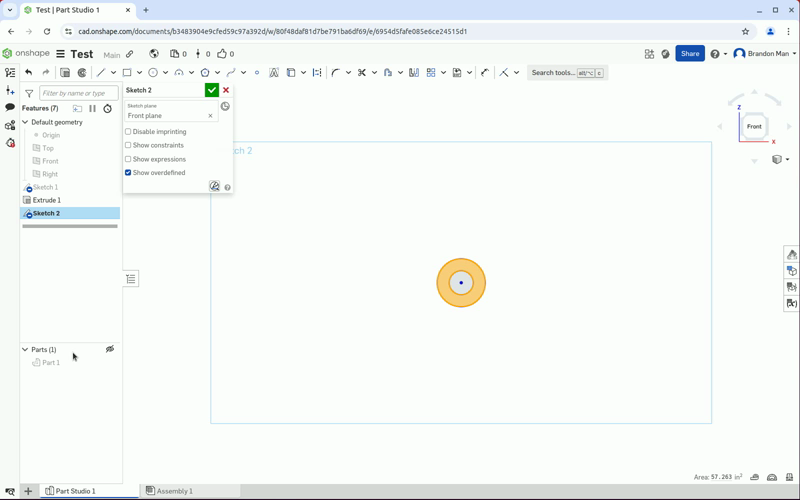
key(shift+e)
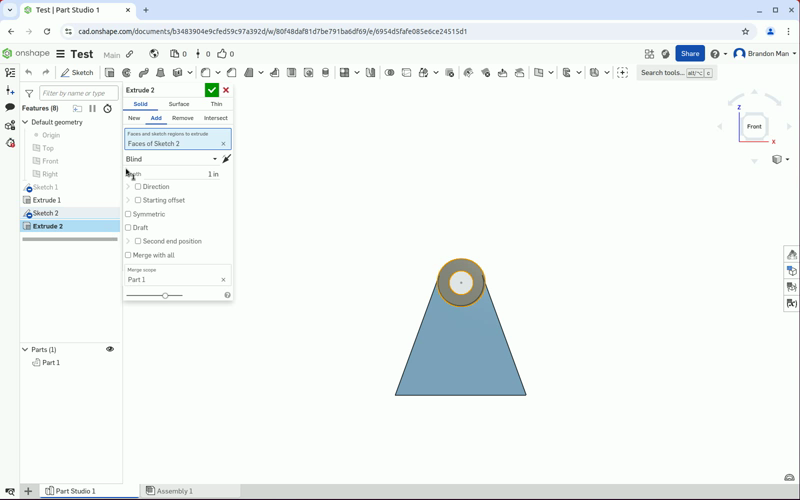
mouse_move(143, 106)
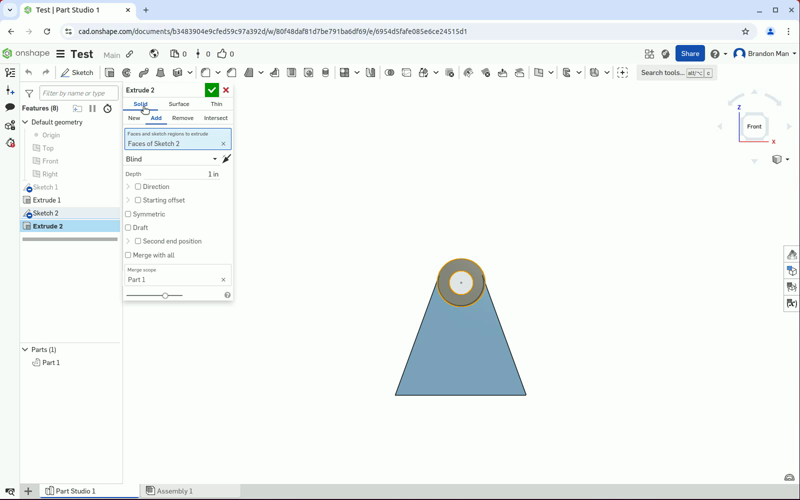
click(143, 106)
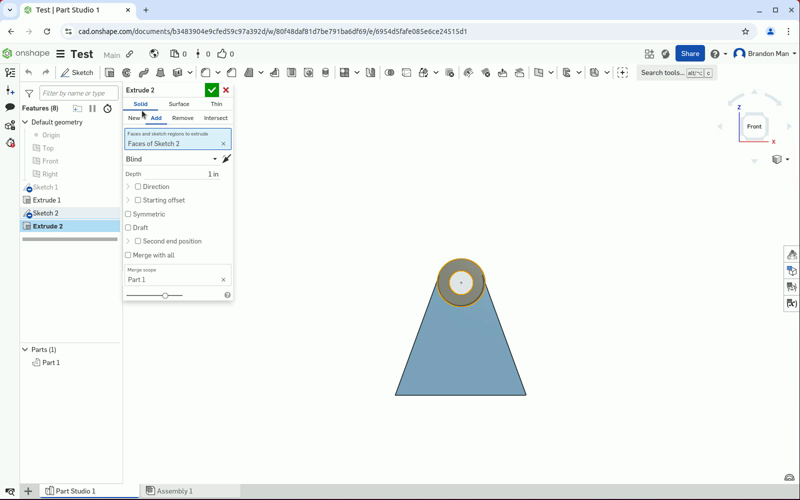
mouse_move(137, 120)
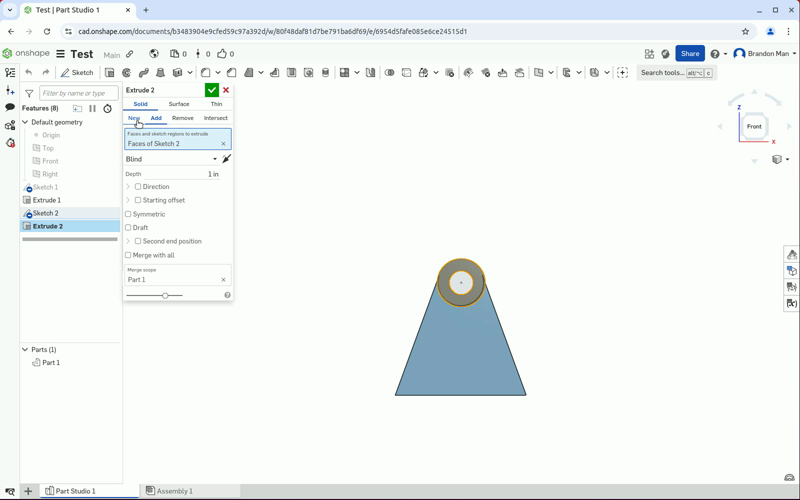
click(137, 120)
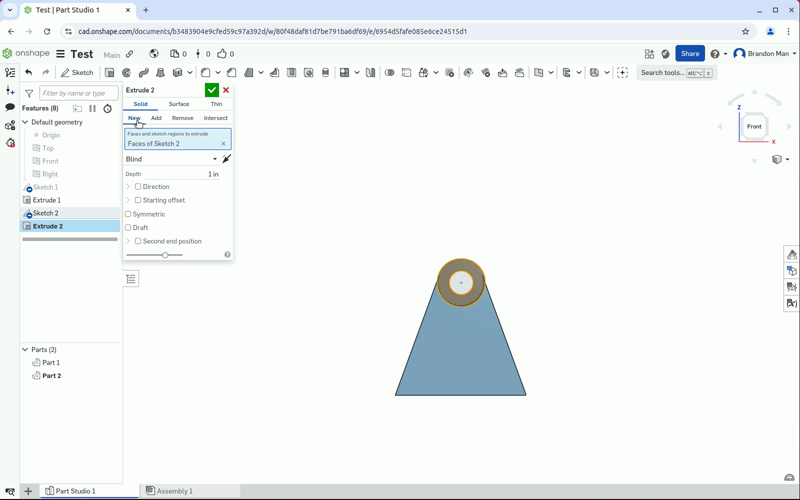
key(tab, 4)
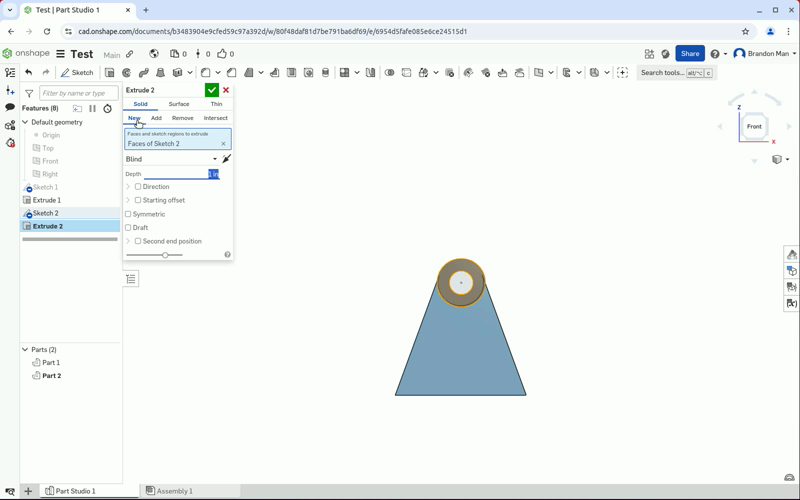
text(2.407)
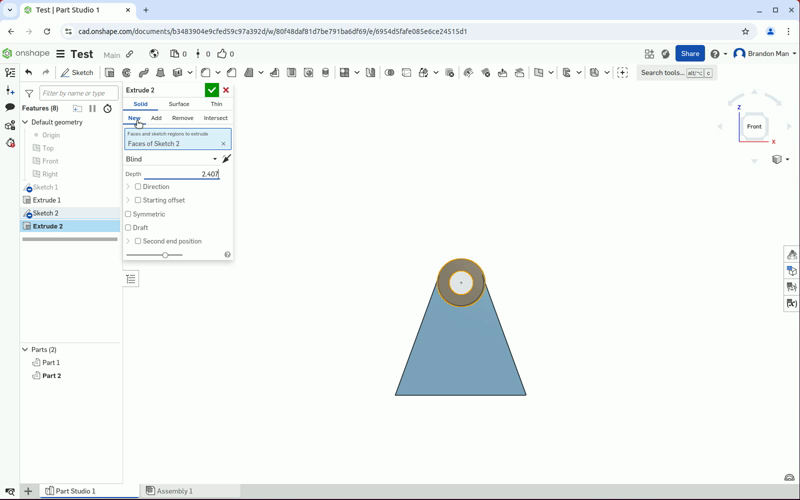
key(enter)
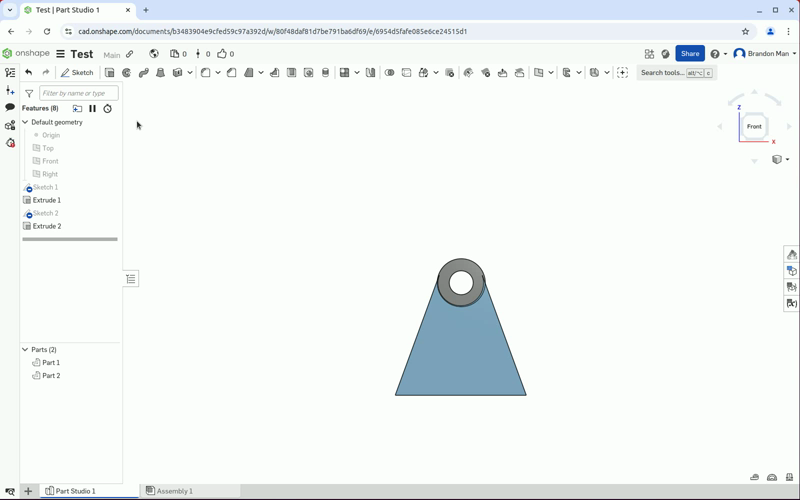
key(shift+h)
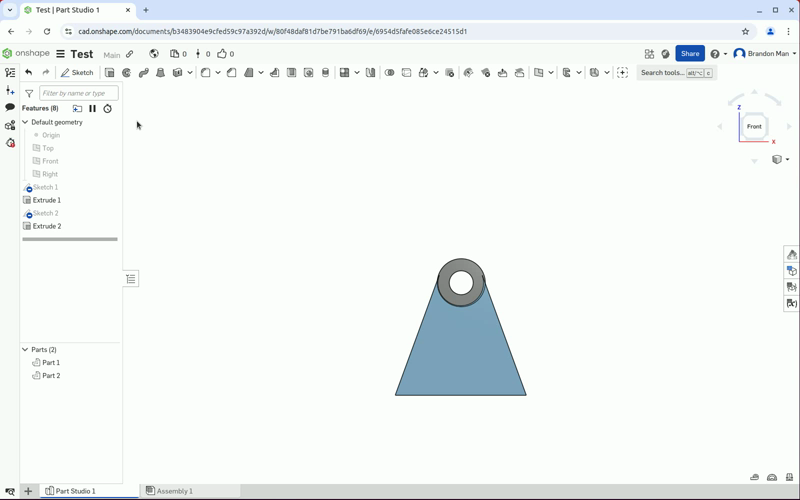
key(shift+h)
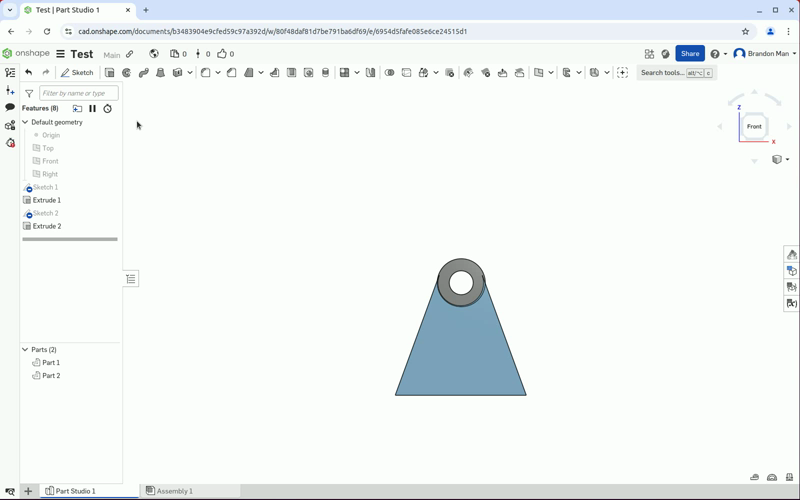
key(shift+7)
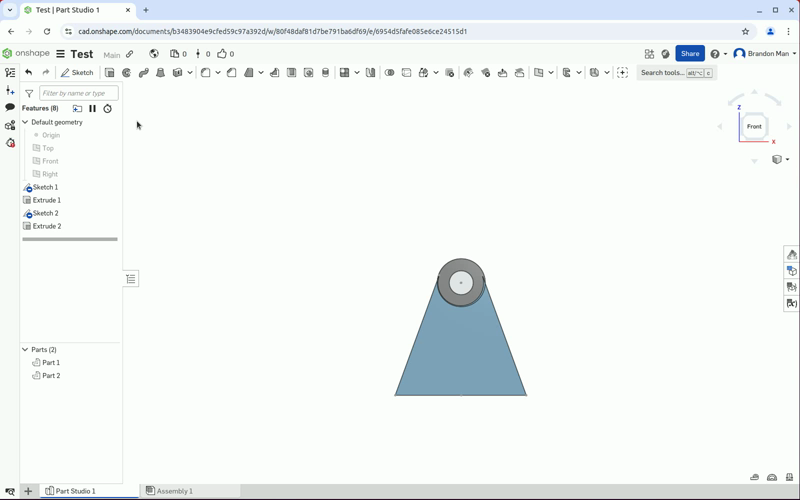
key(left, 2)
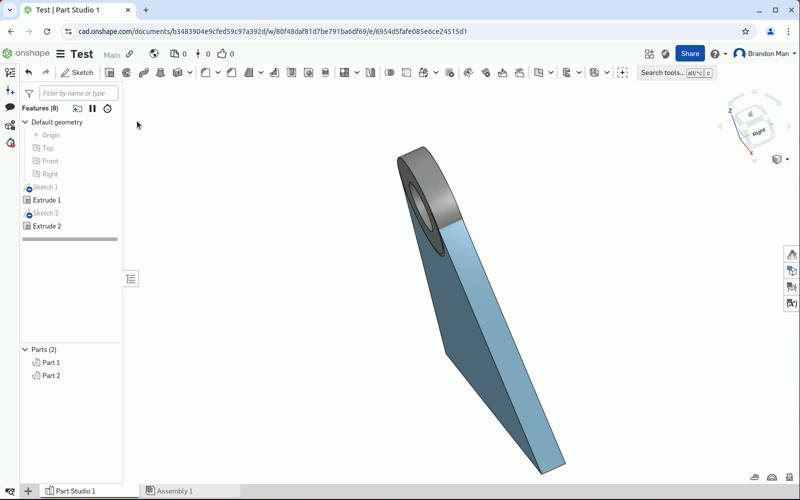
key(down, 2)
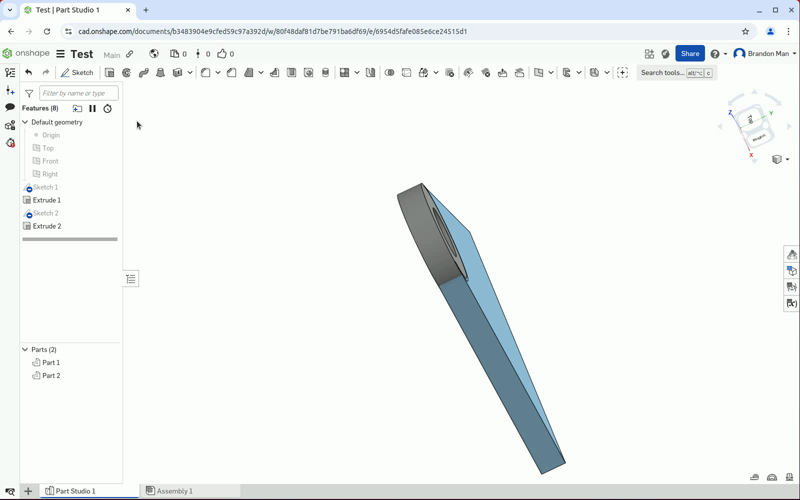
key(up, 2)
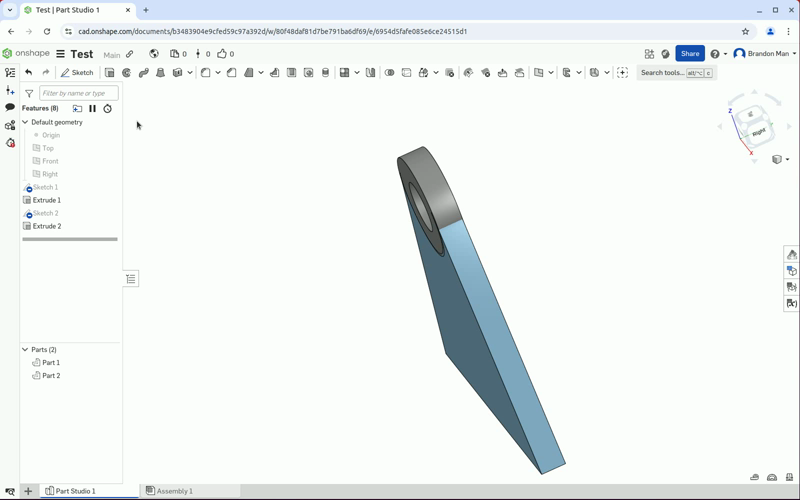
key(right, 2)
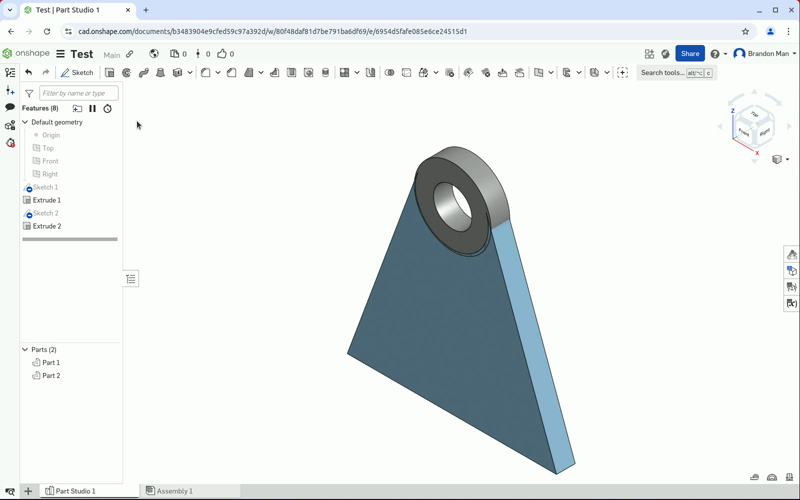
mouse_move(73, 189)
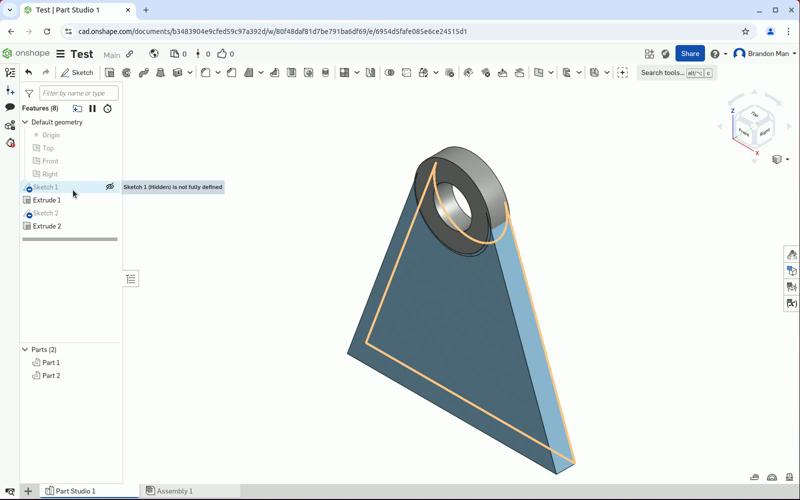
click(73, 189)